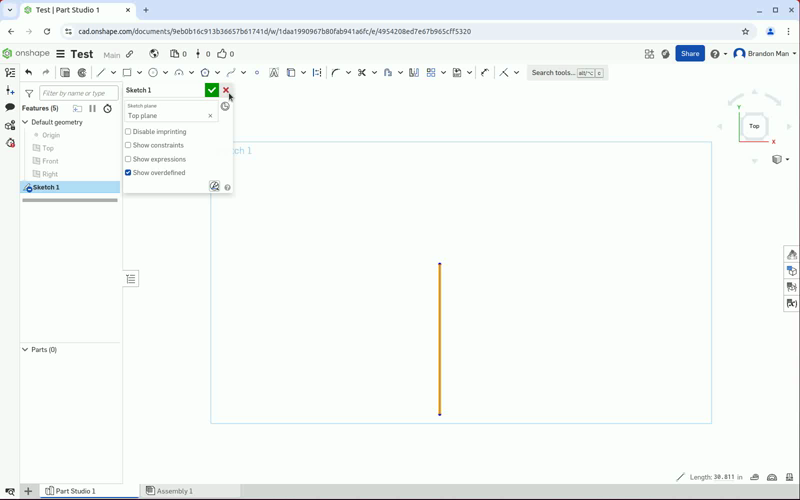
key(shift+h)
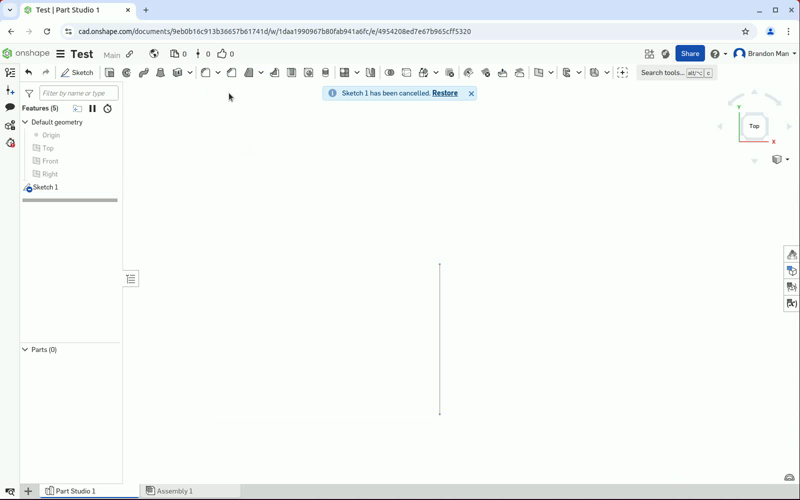
key(shift+s)
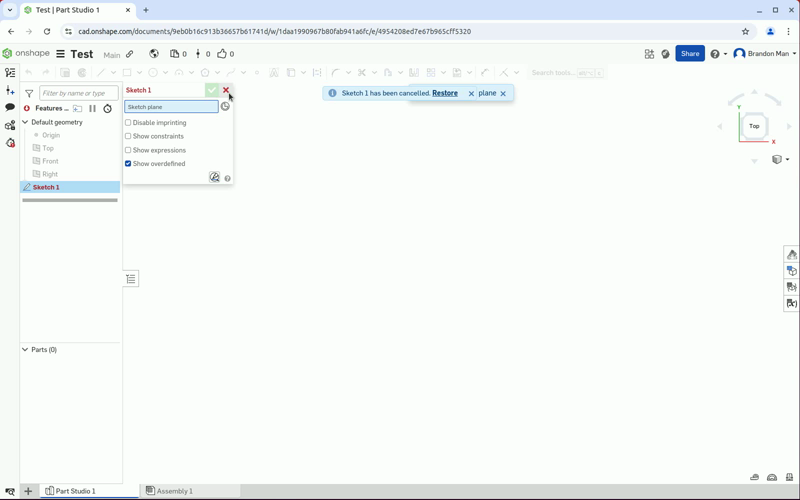
mouse_move(73, 150)
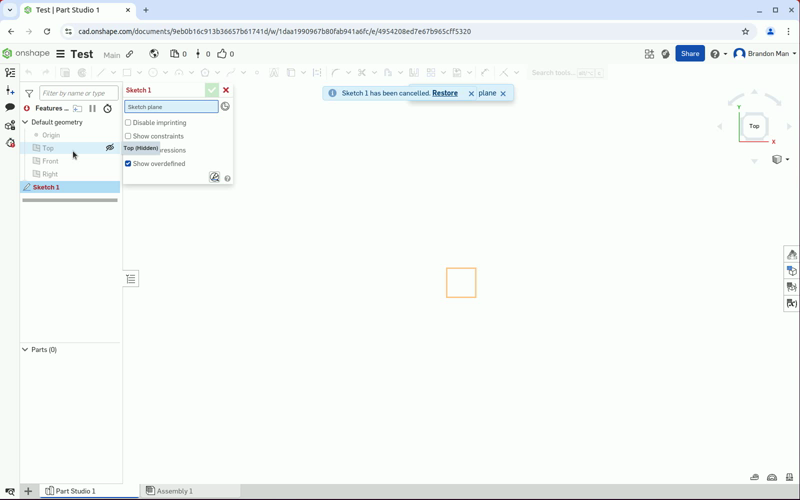
click(73, 150)
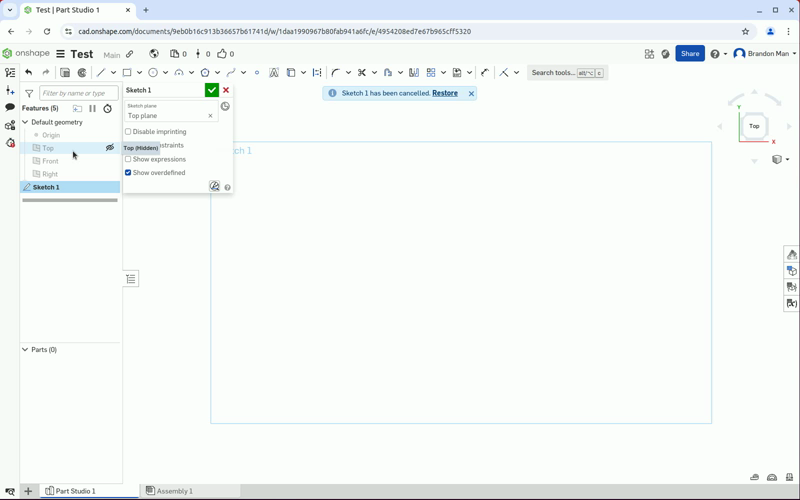
mouse_move(73, 352)
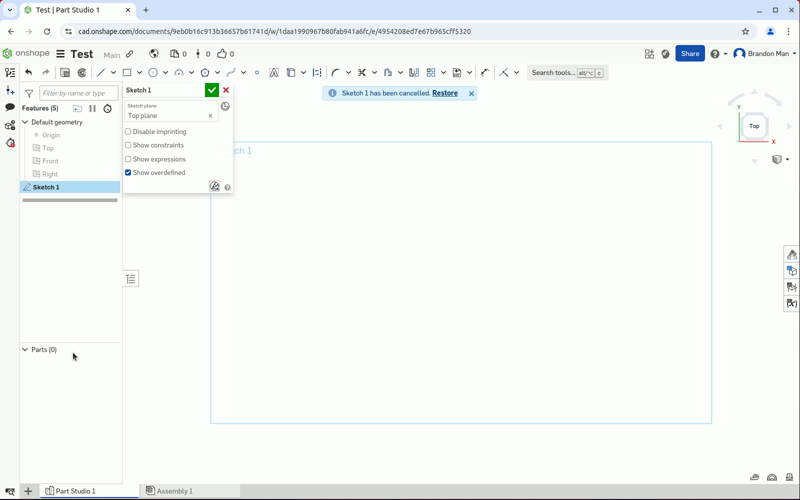
key(y)
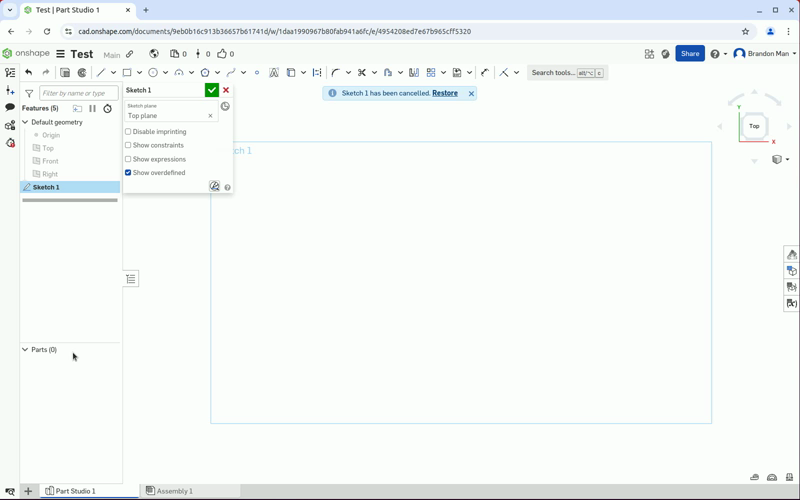
key(l)
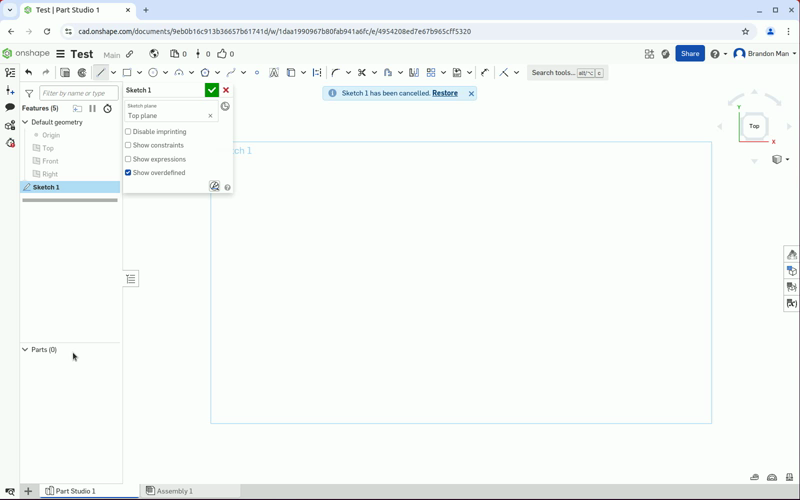
key_down(shift)
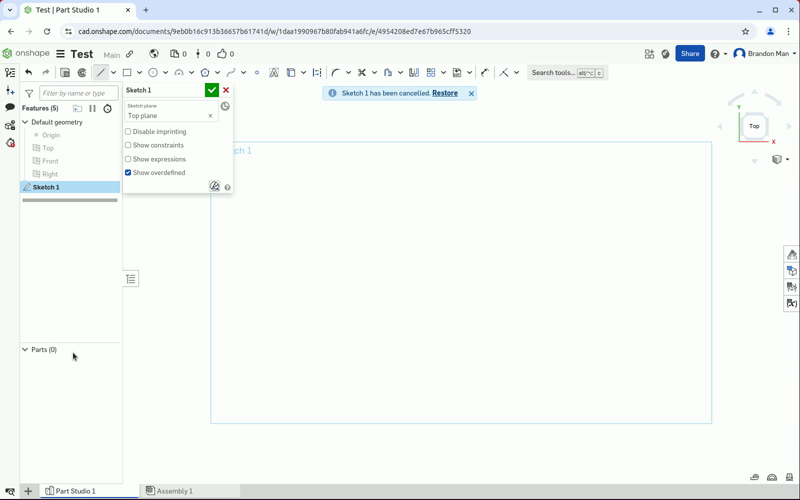
mouse_move(418, 367)
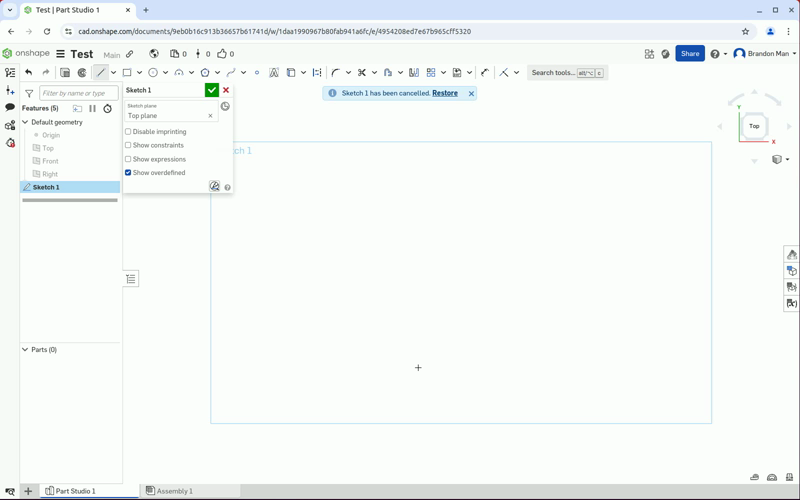
click(418, 367)
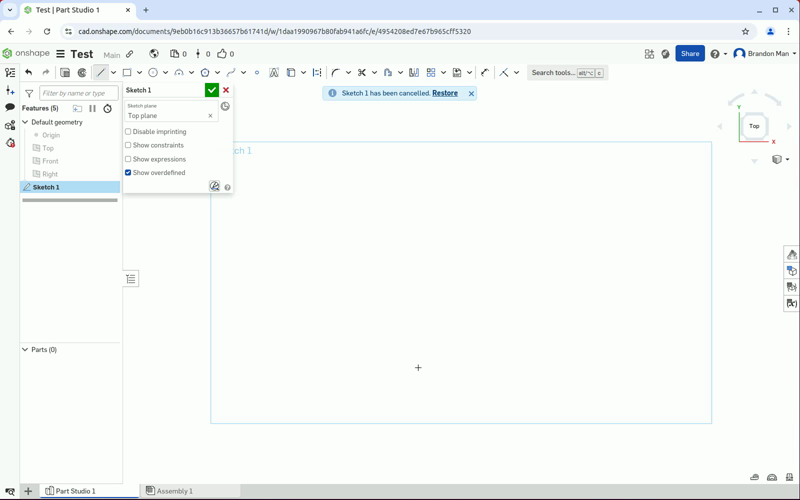
key_up(shift)
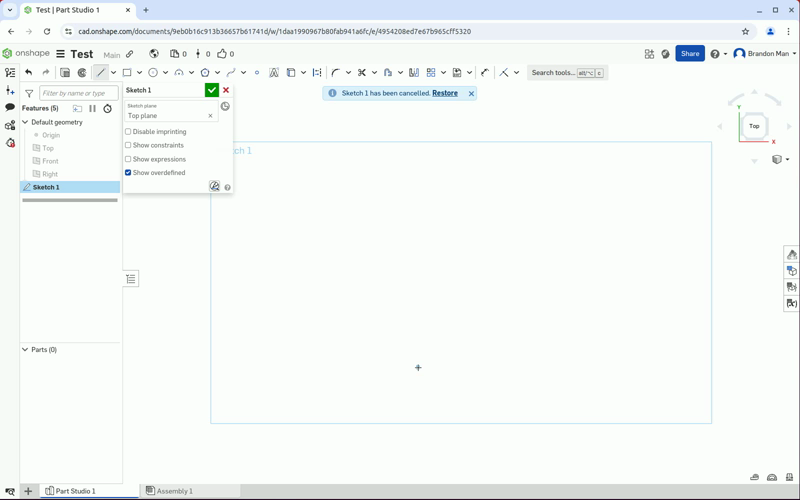
key_down(shift)
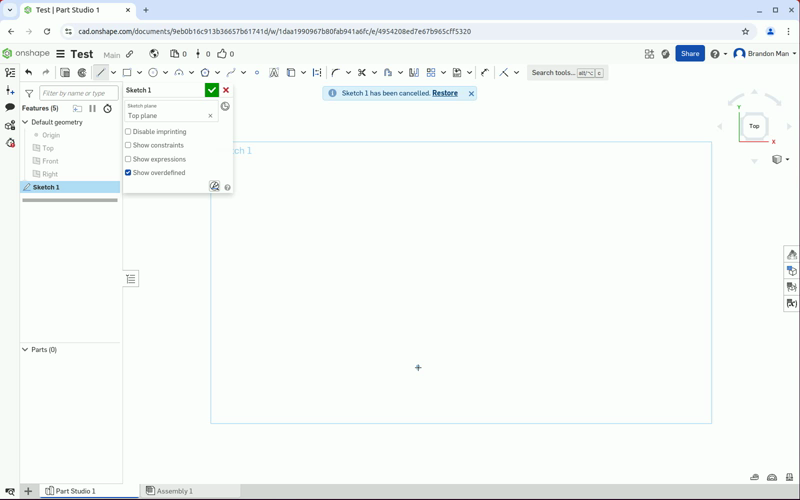
mouse_move(503, 367)
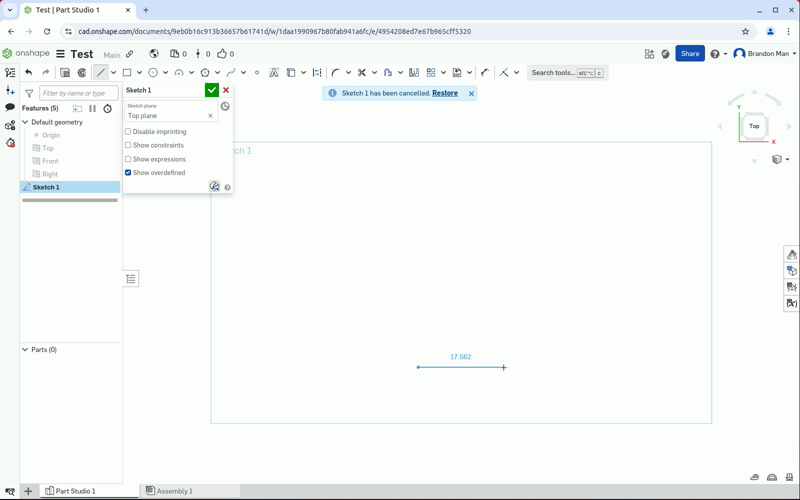
click(503, 367)
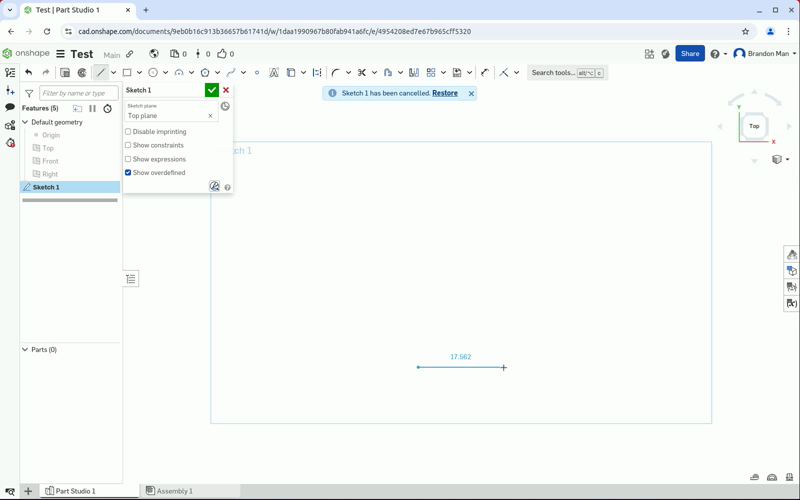
key_up(shift)
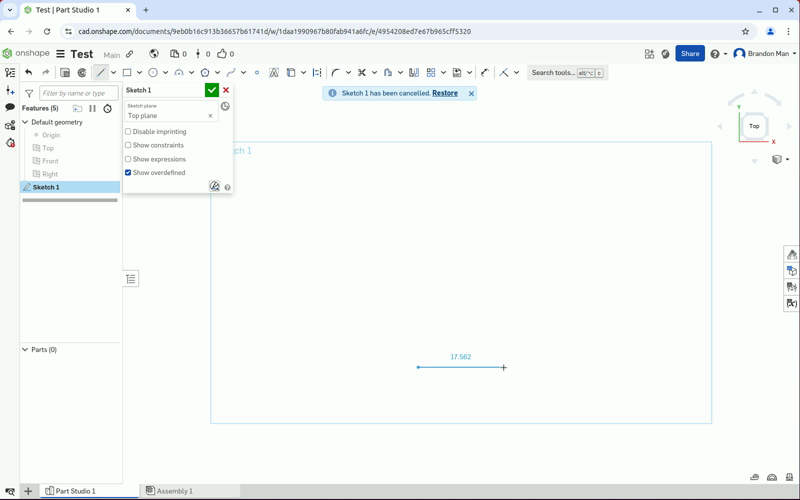
key_down(shift)
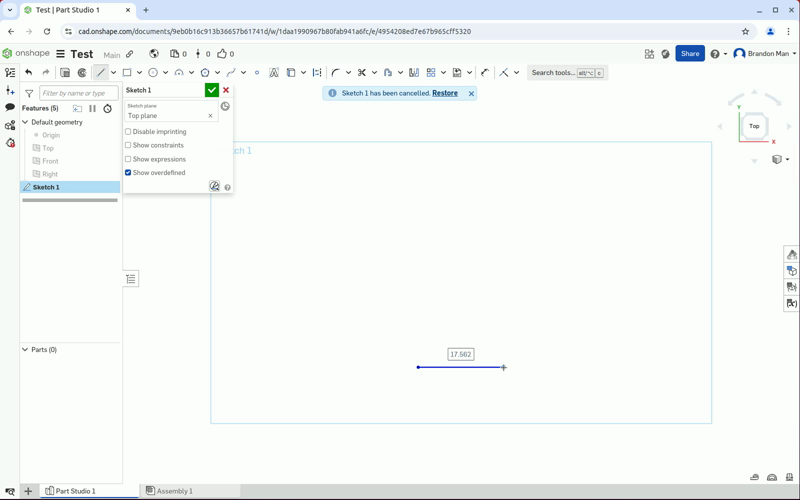
mouse_move(503, 198)
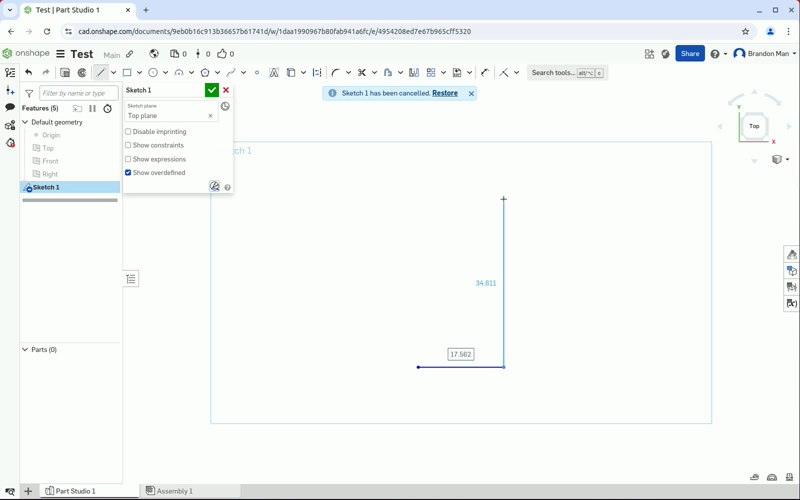
click(503, 198)
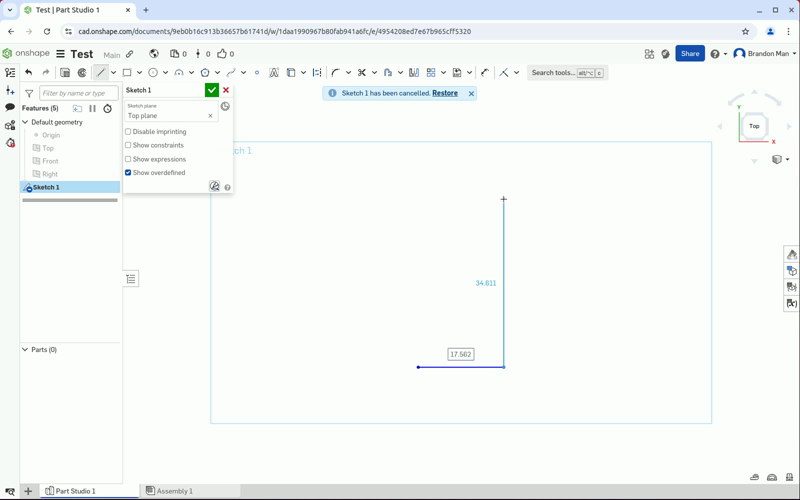
key_up(shift)
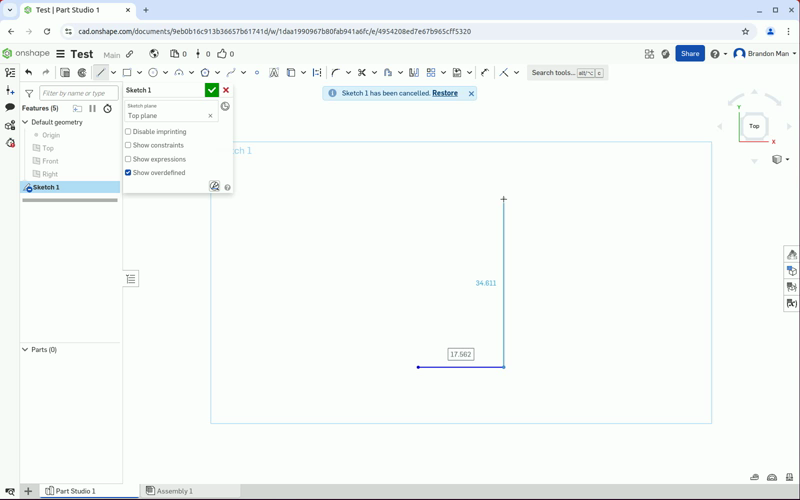
key_down(shift)
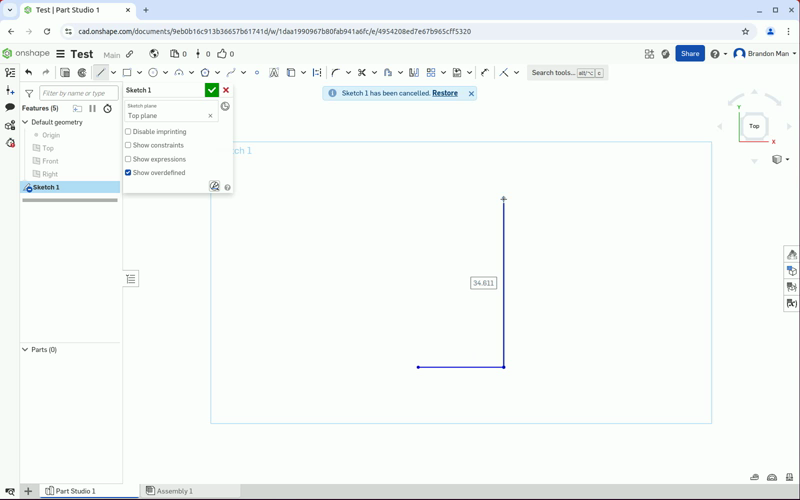
mouse_move(418, 198)
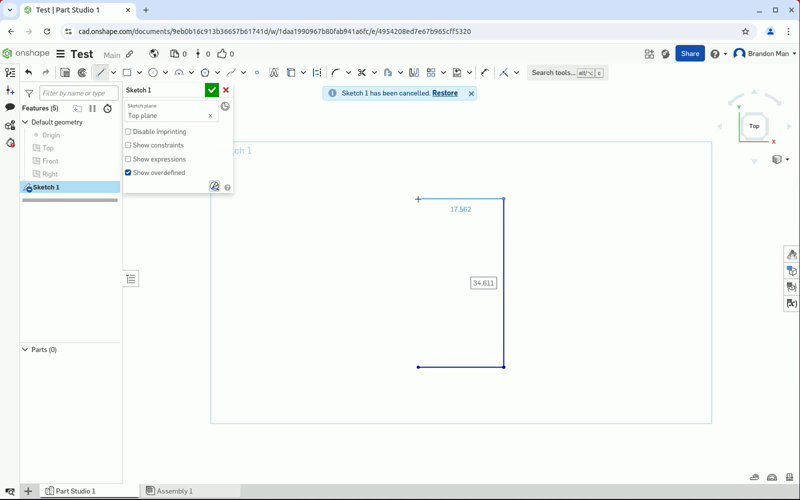
click(418, 198)
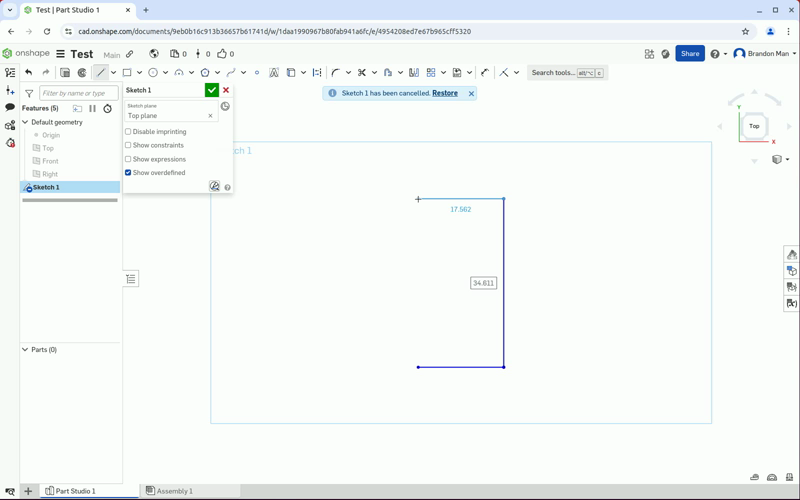
key_up(shift)
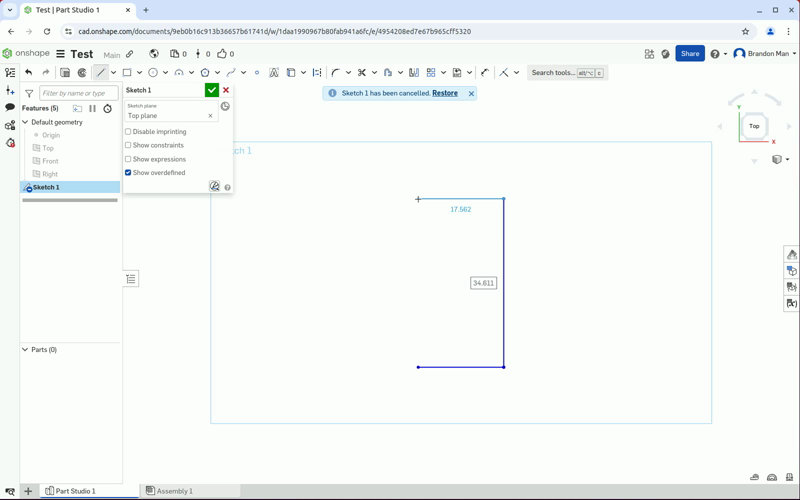
key_down(shift)
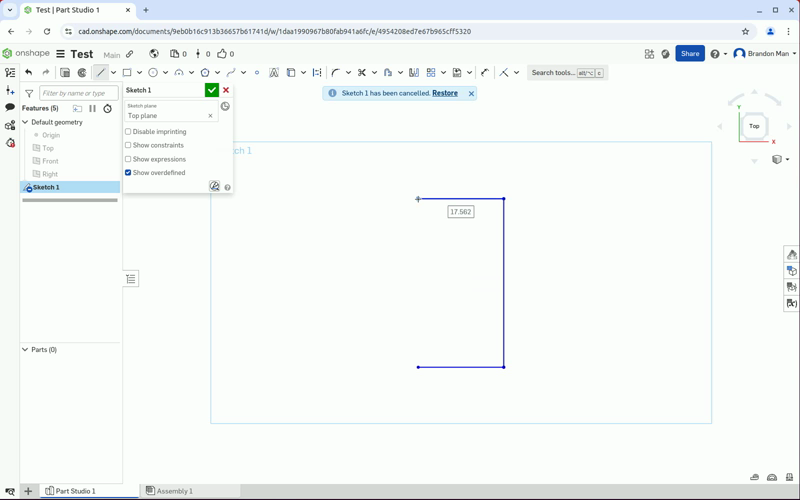
mouse_move(418, 367)
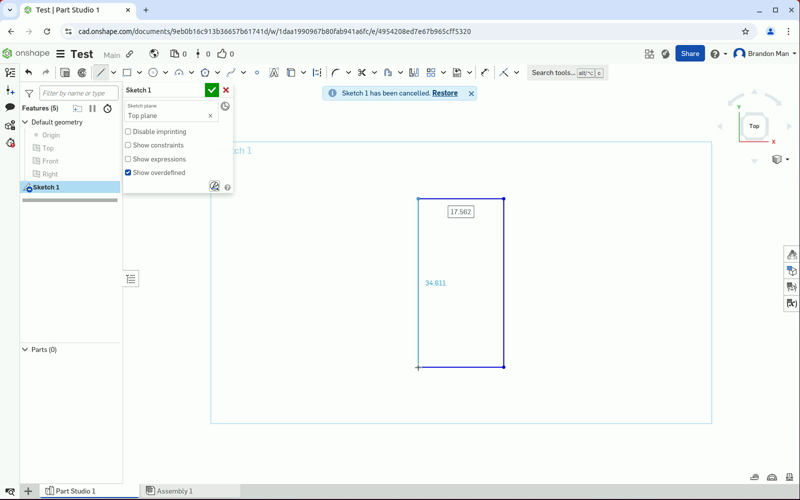
key_up(shift)
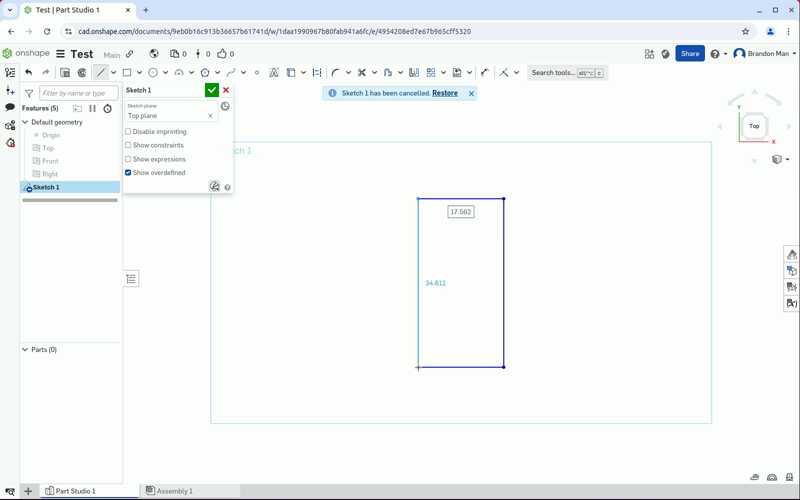
click(418, 367)
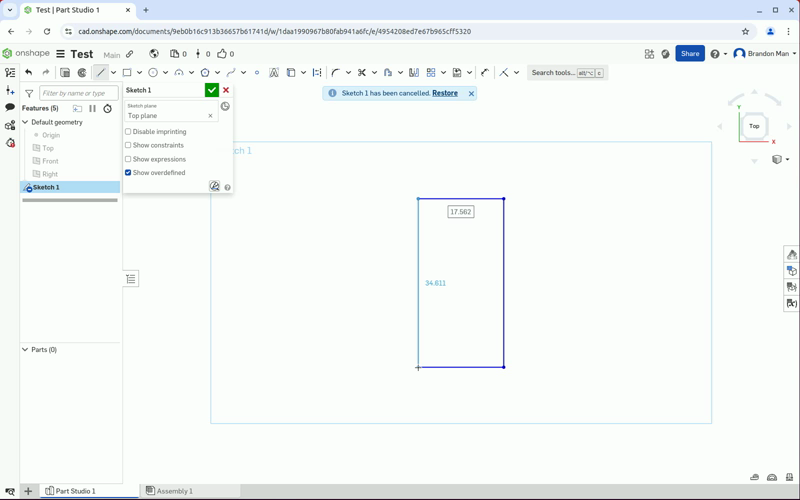
key(esc)
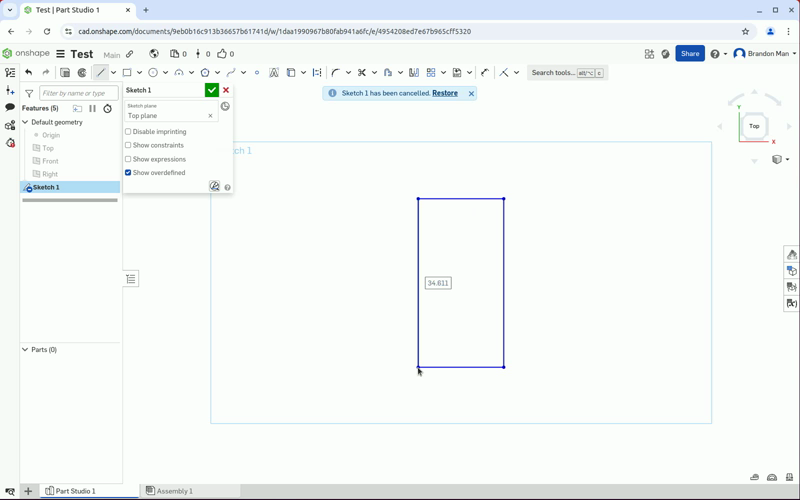
mouse_move(440, 322)
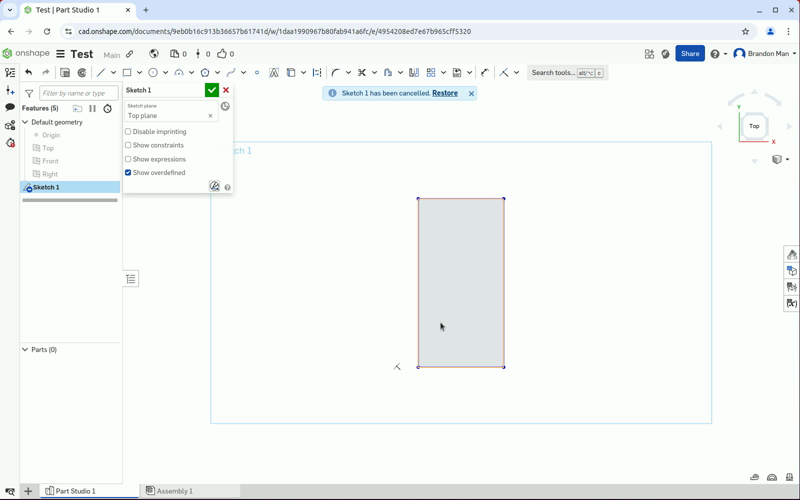
click(440, 322)
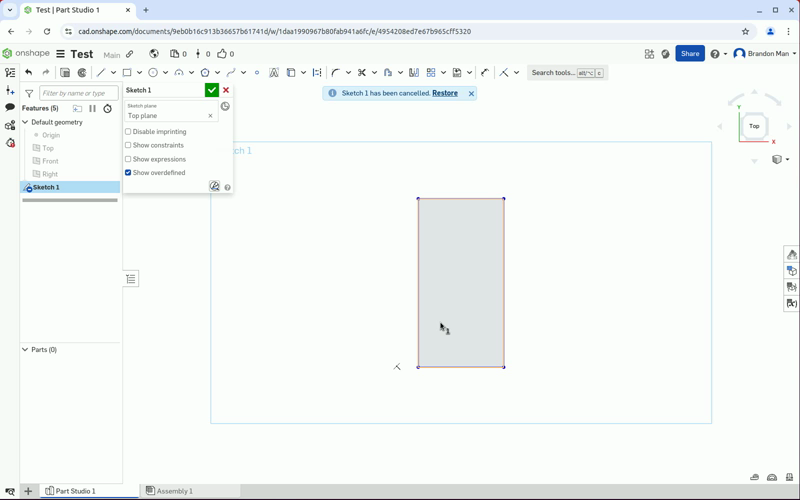
mouse_move(73, 352)
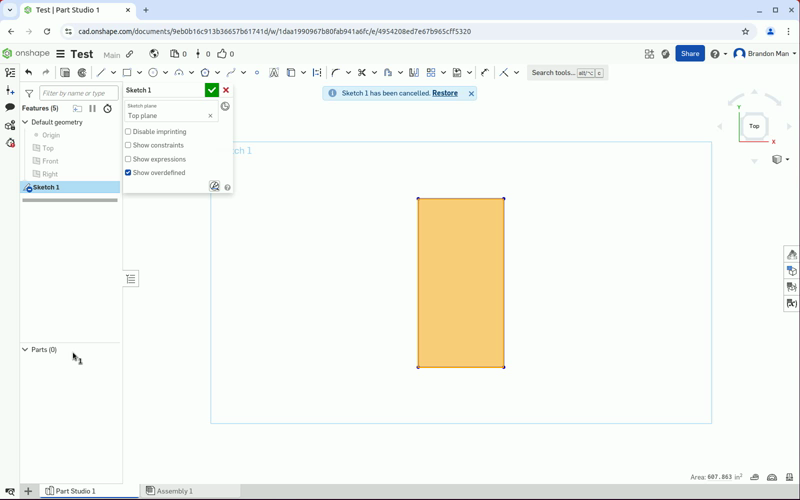
key(shift+y)
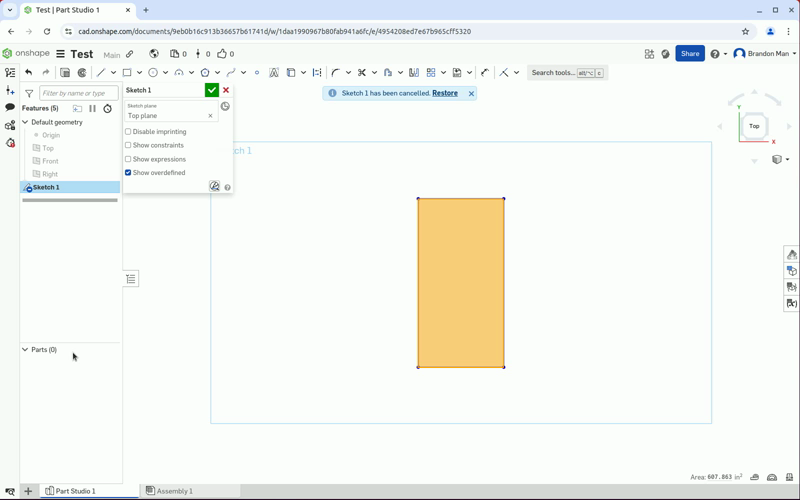
key(shift+e)
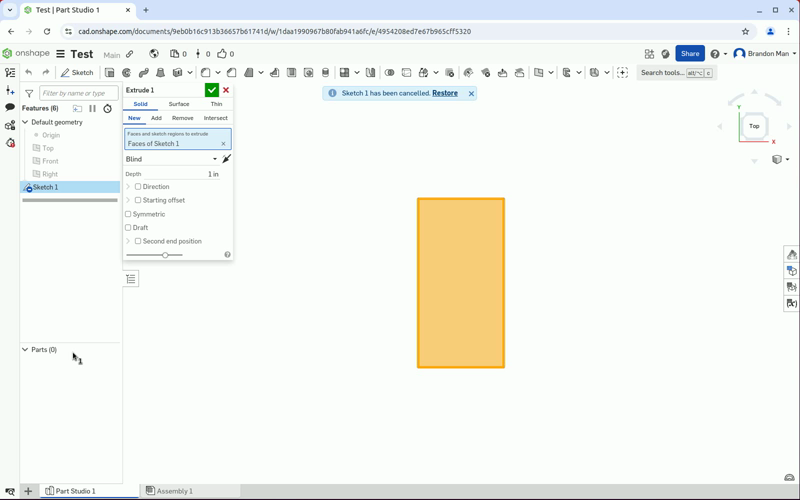
mouse_move(143, 106)
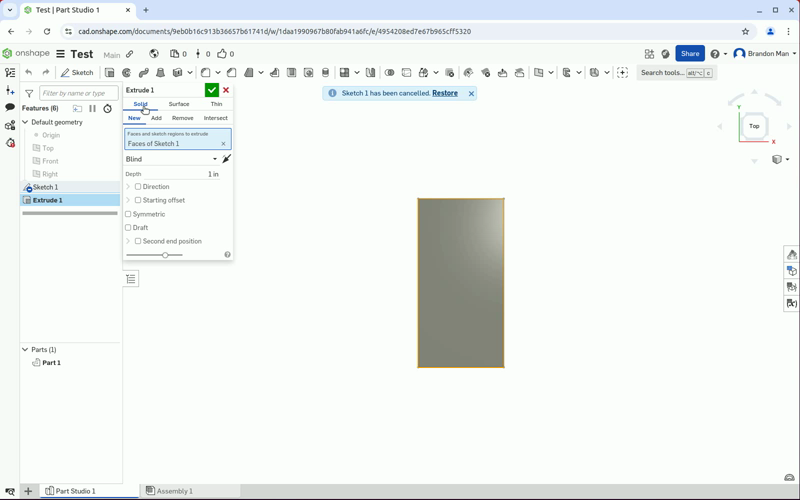
click(143, 106)
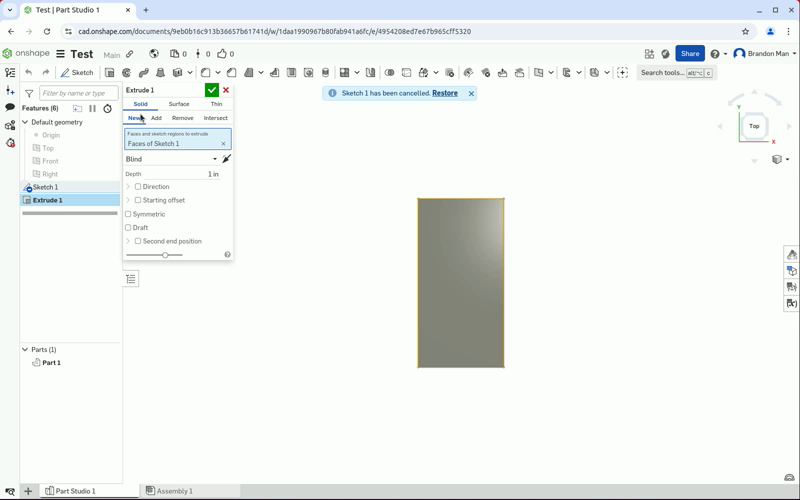
mouse_move(137, 120)
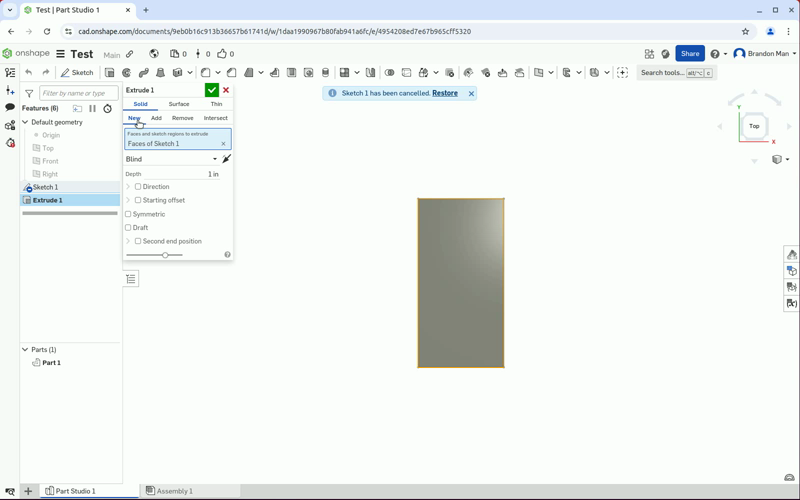
click(137, 120)
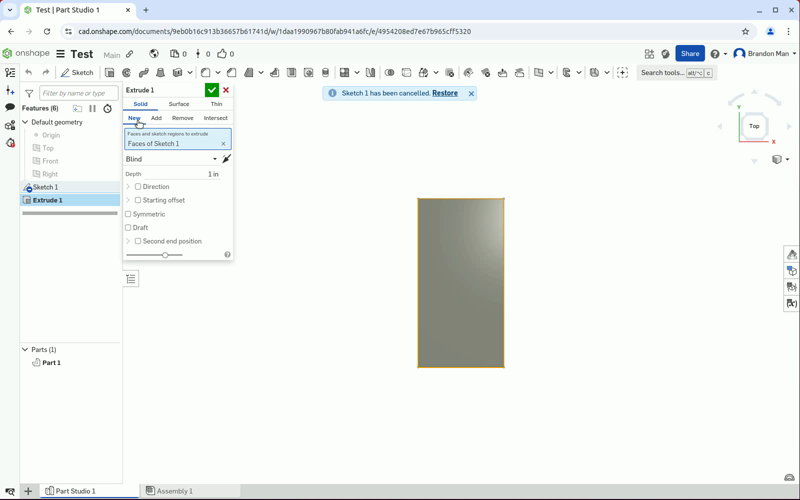
key(tab, 4)
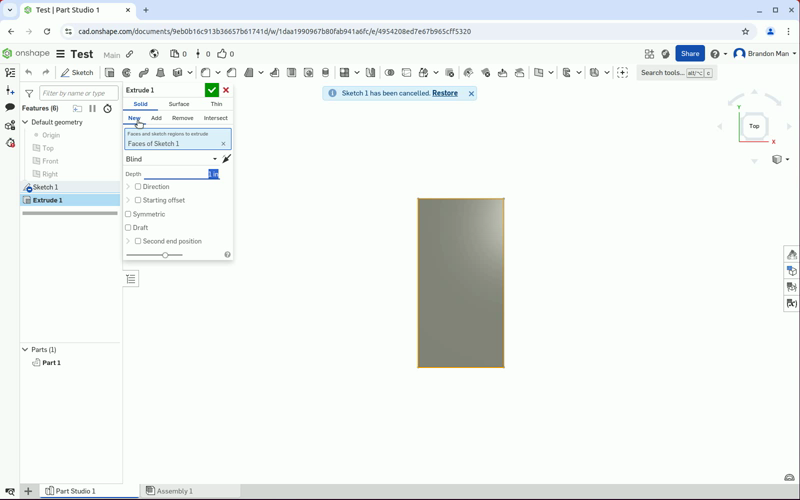
text(23.108)
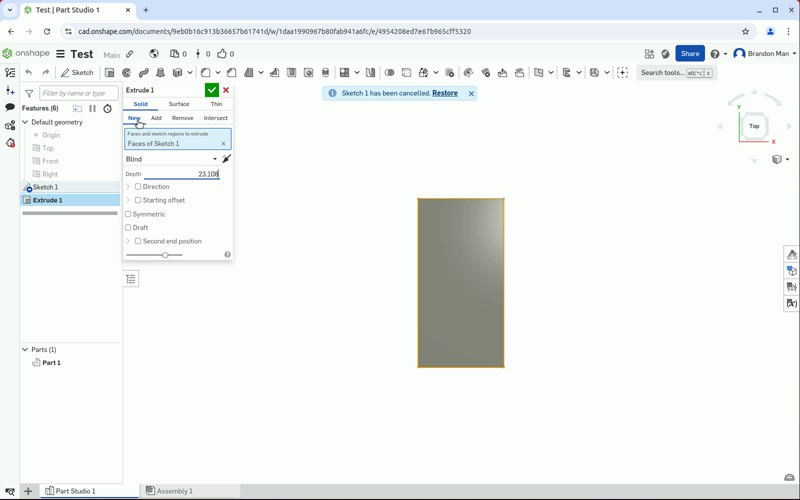
key(enter)
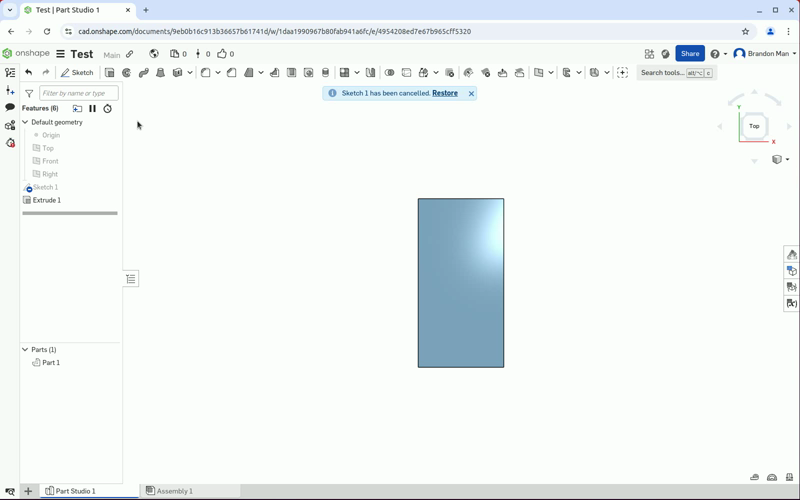
key(shift+h)
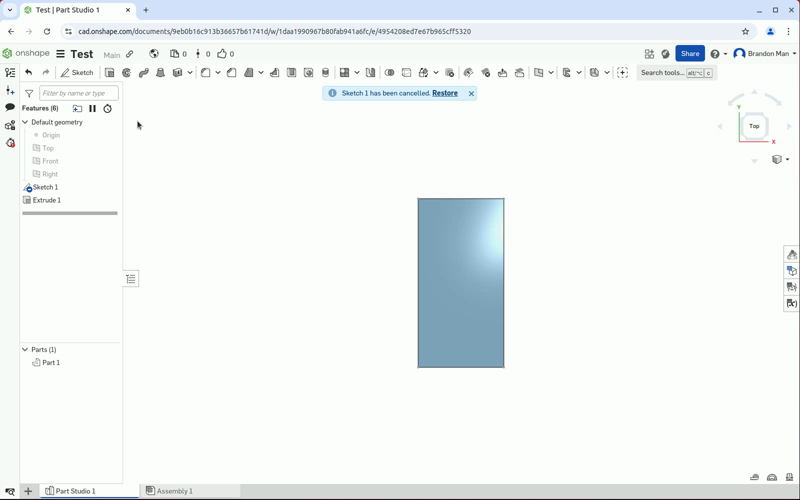
key(shift+h)
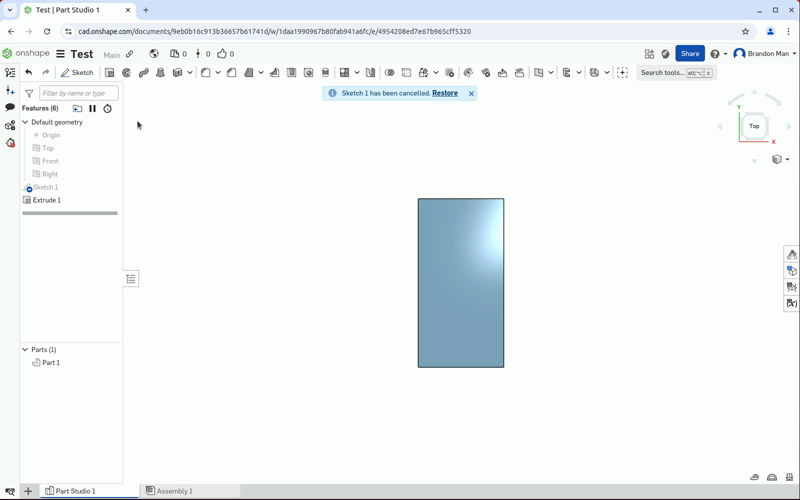
mouse_move(73, 189)
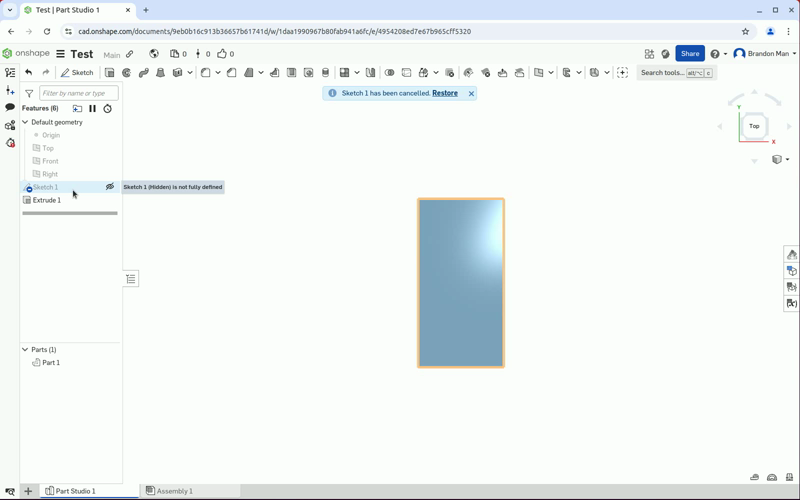
click(73, 189)
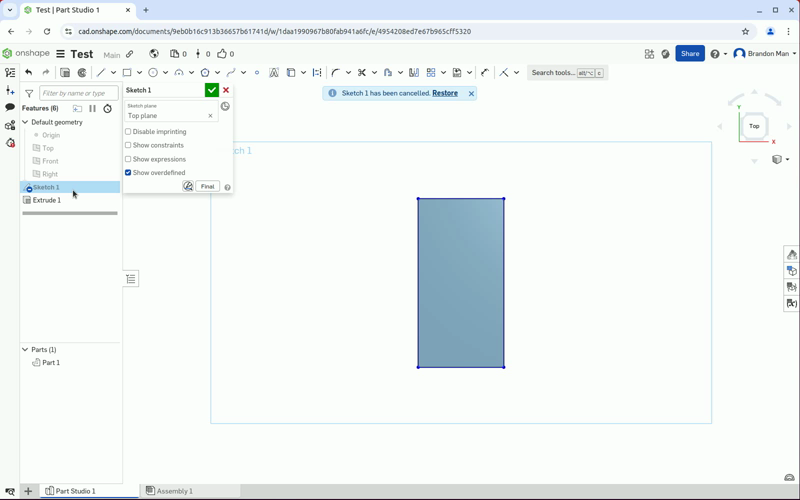
mouse_move(229, 92)
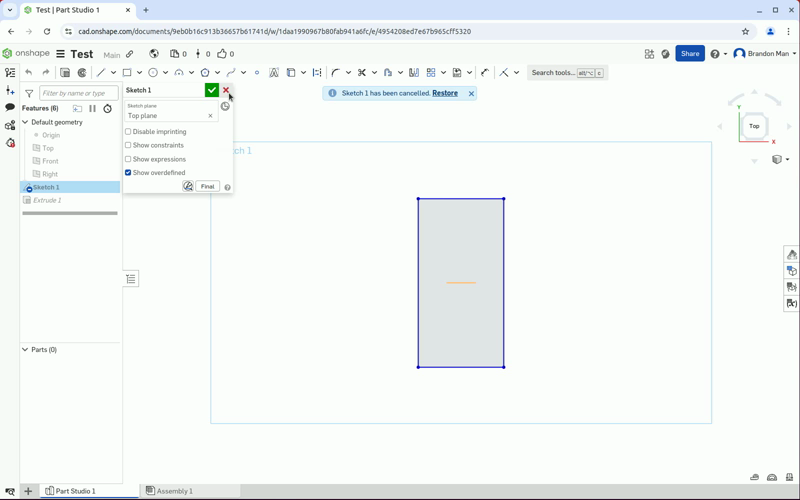
click(229, 92)
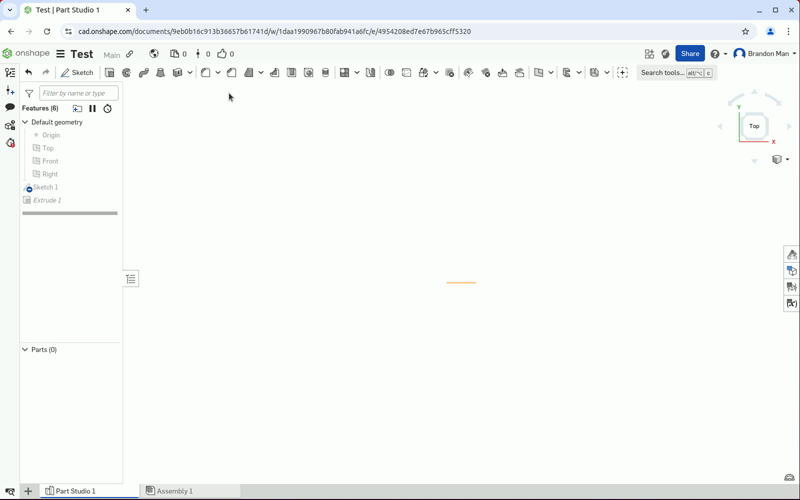
mouse_move(73, 352)
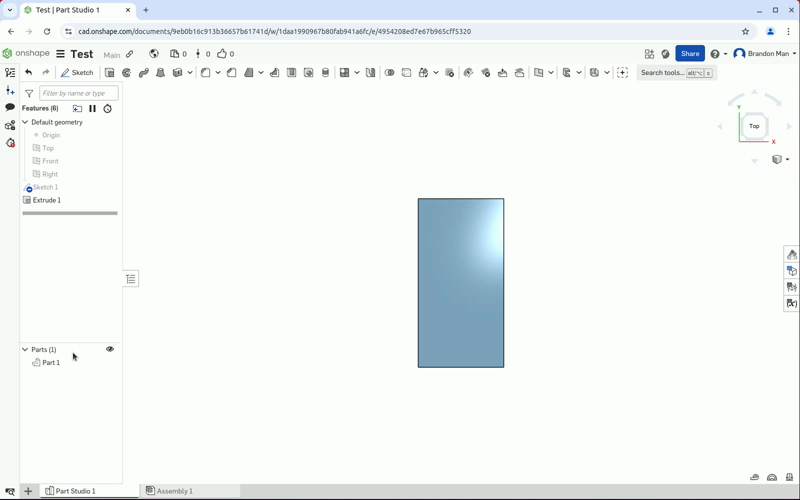
key(y)
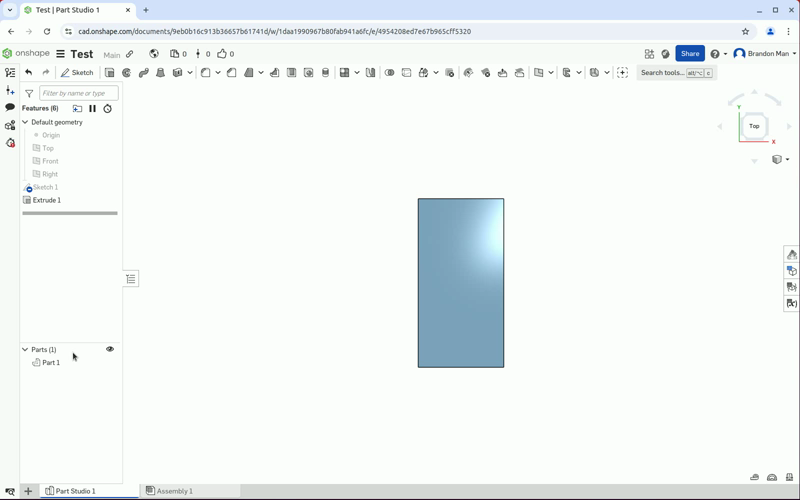
key(shift+p)
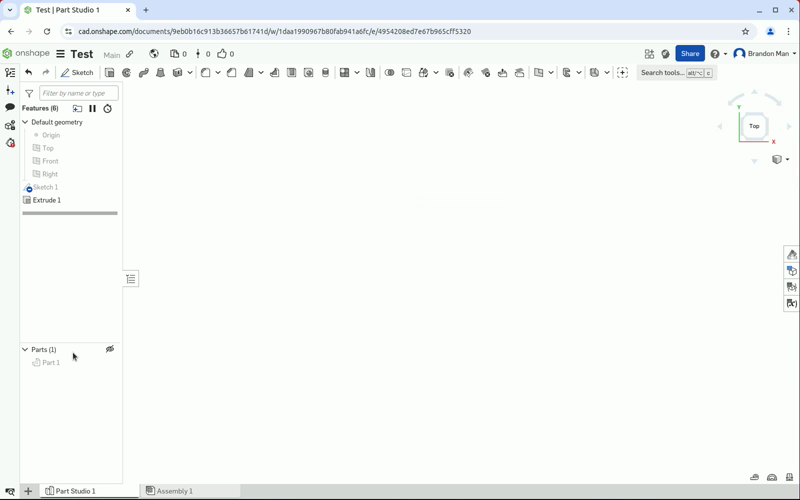
key(space)
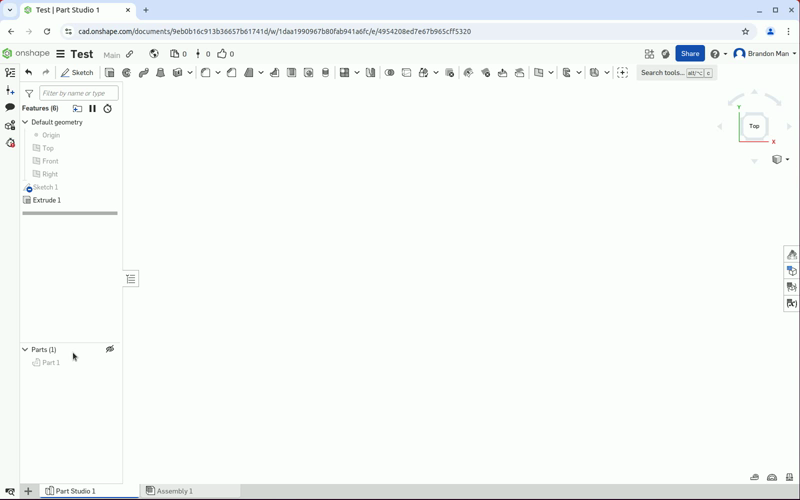
key_down(shift)
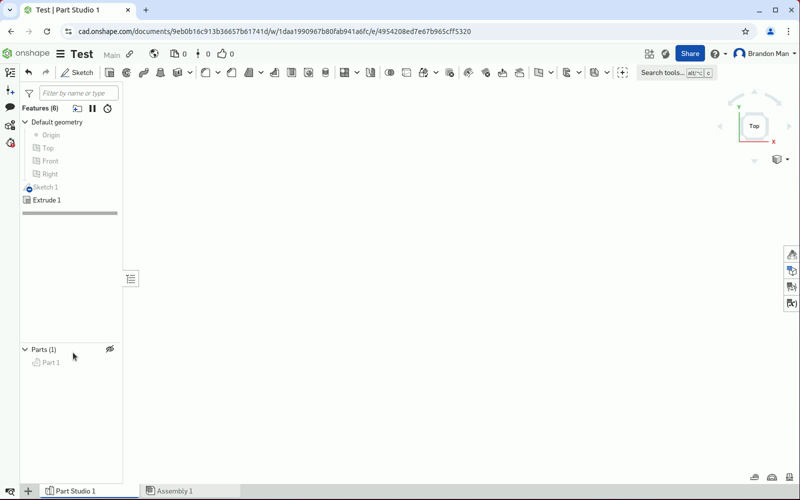
key(up)
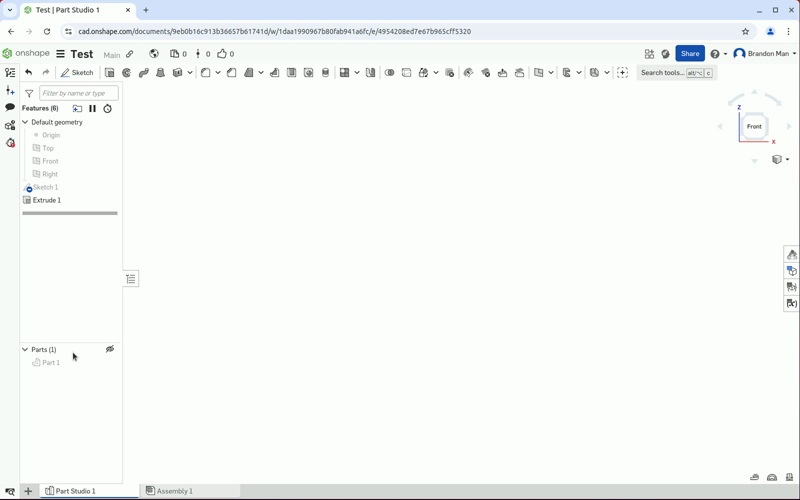
key_up(shift)
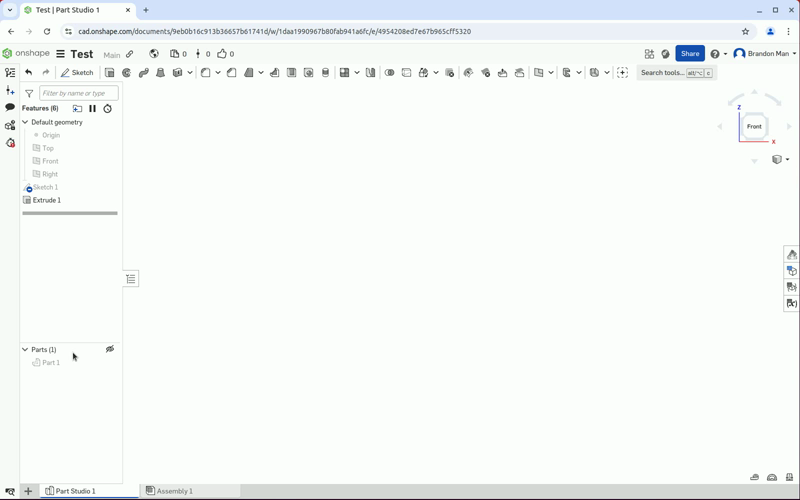
key(space)
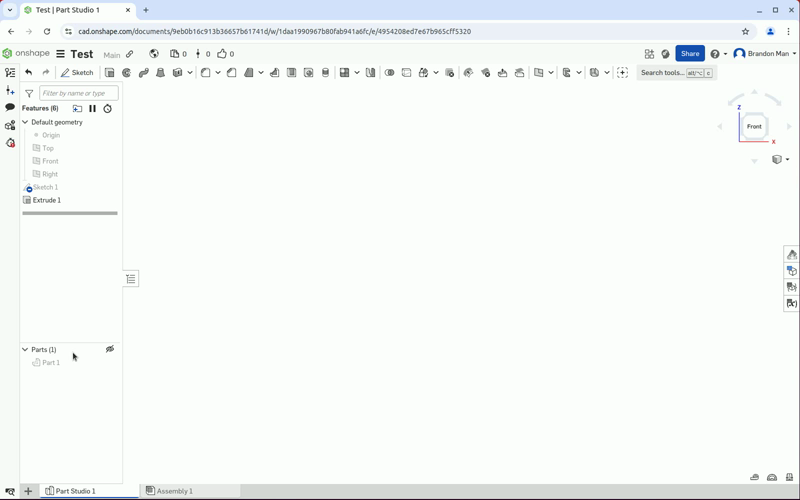
key_down(shift)
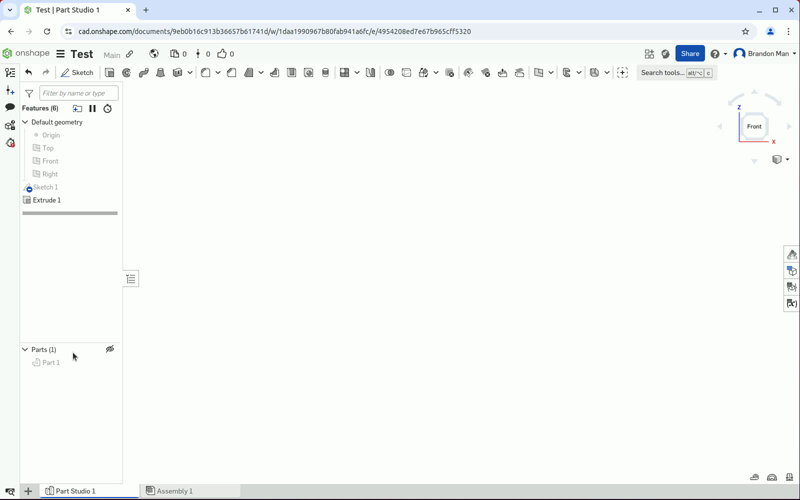
key(left)
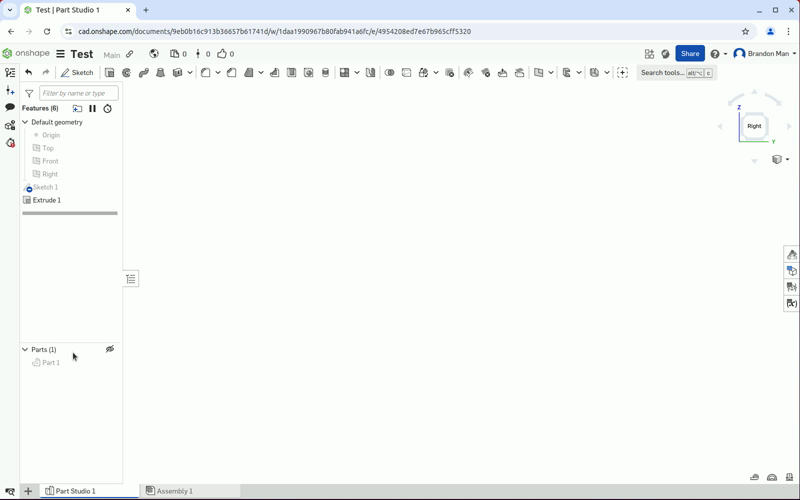
key_up(shift)
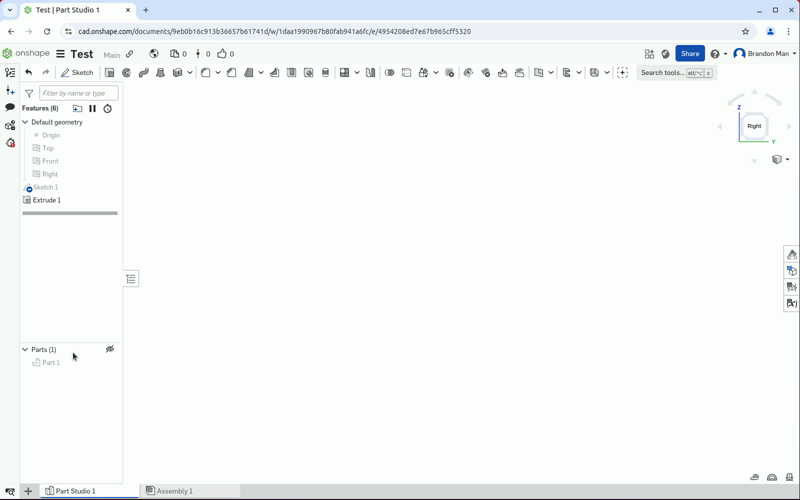
mouse_move(73, 352)
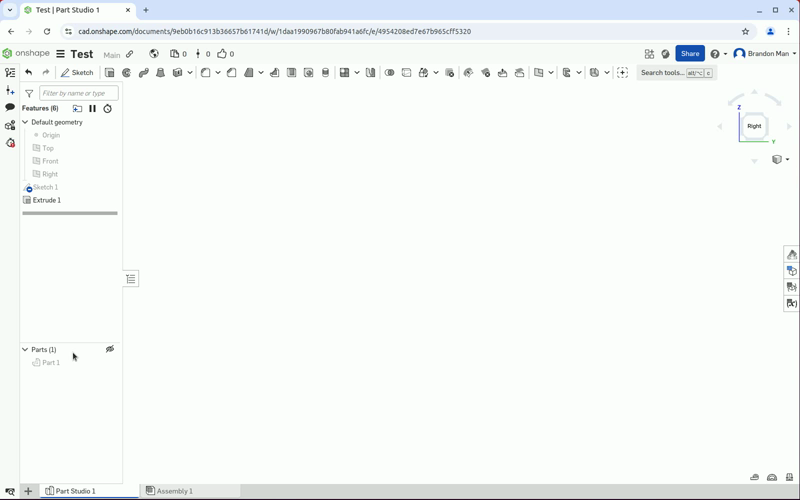
key(shift+y)
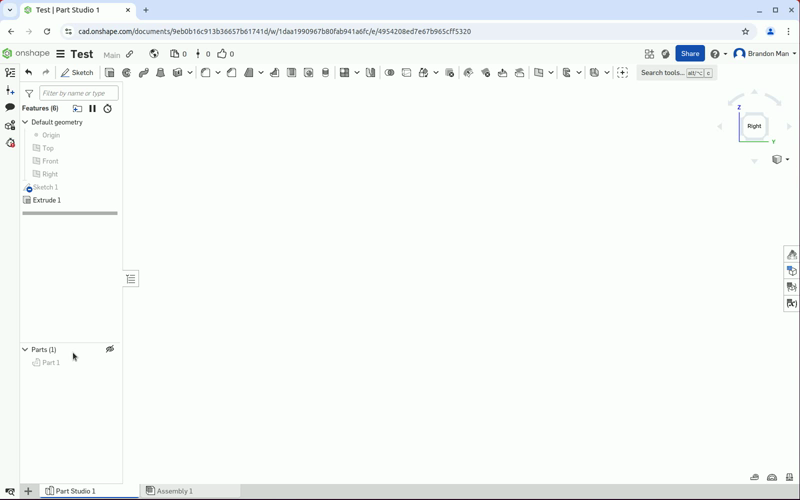
key(shift+s)
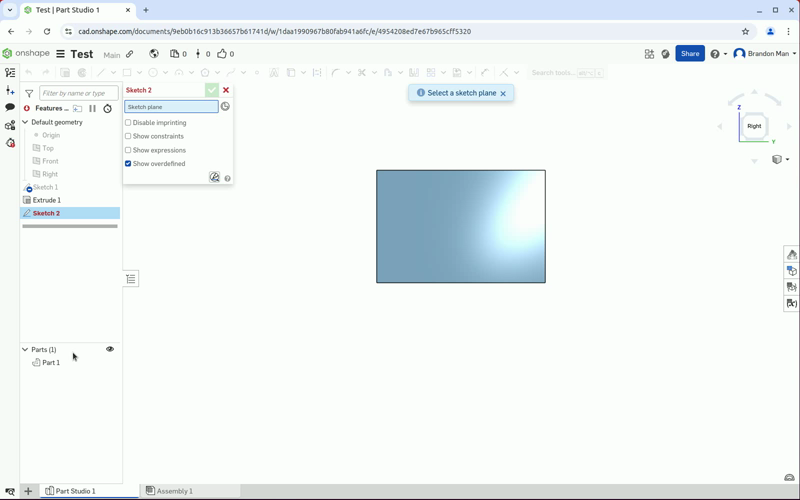
mouse_move(73, 176)
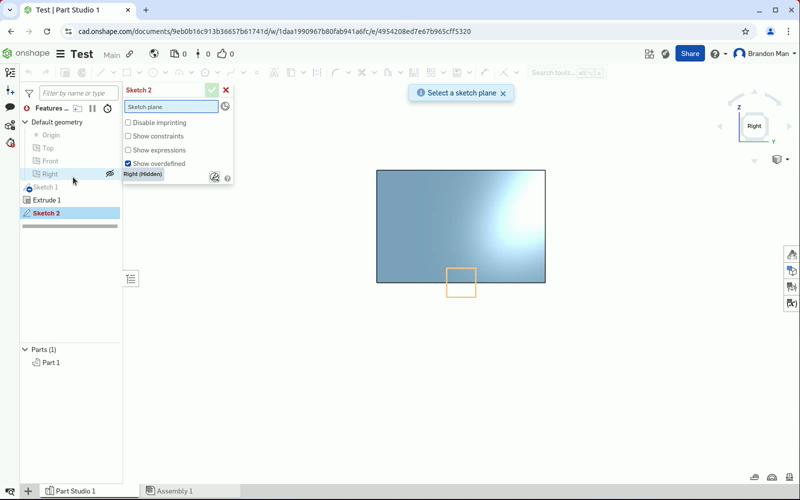
click(73, 176)
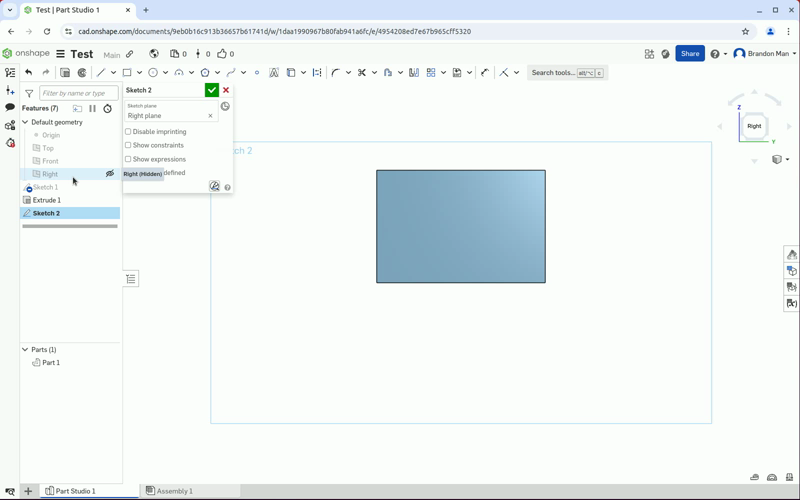
mouse_move(73, 352)
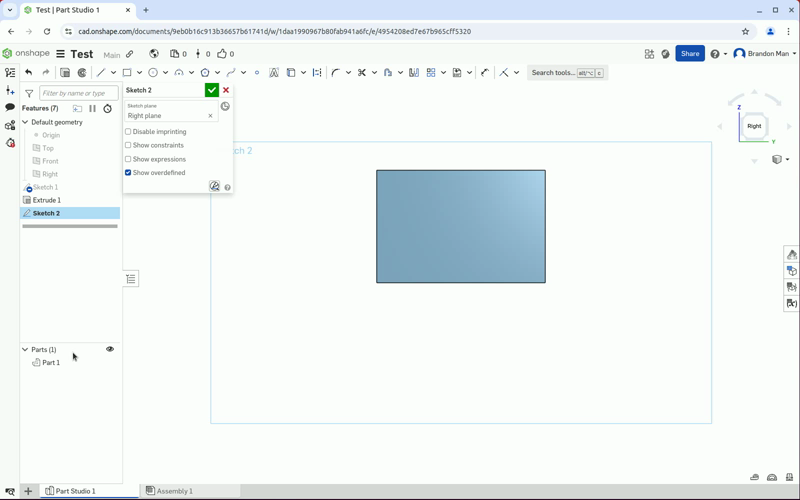
key(y)
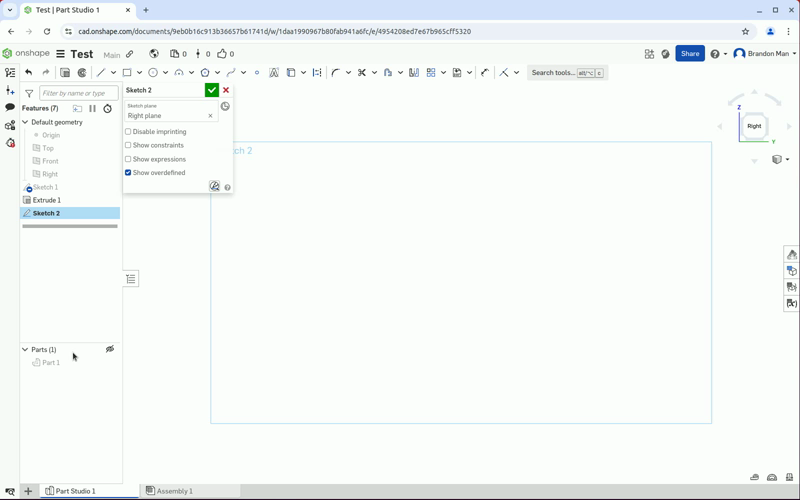
key(c)
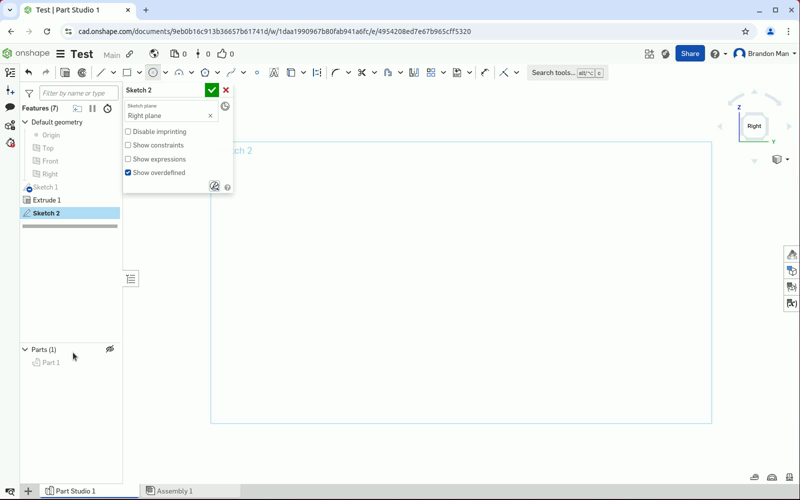
key_down(shift)
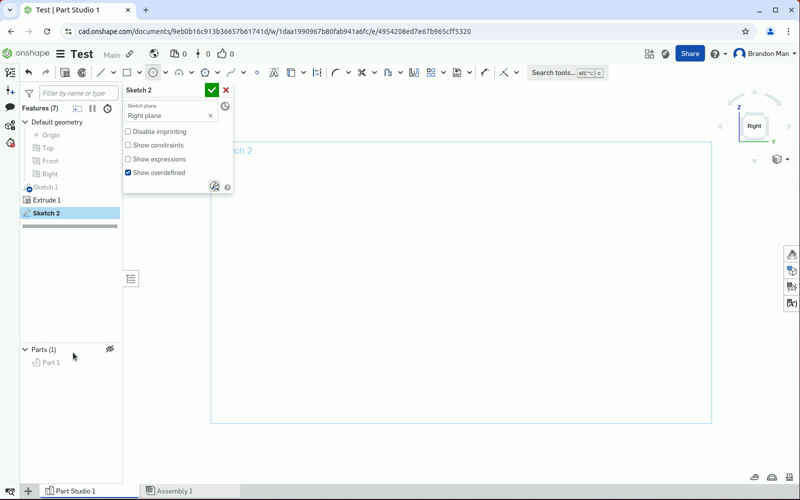
mouse_move(415, 230)
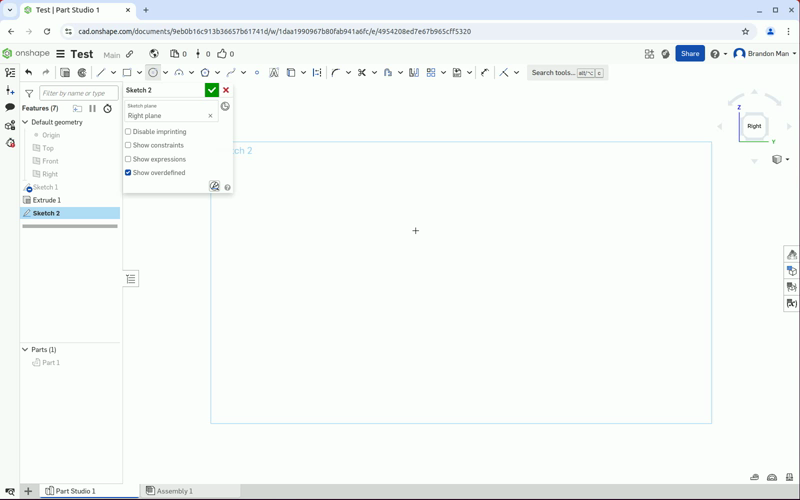
click(415, 230)
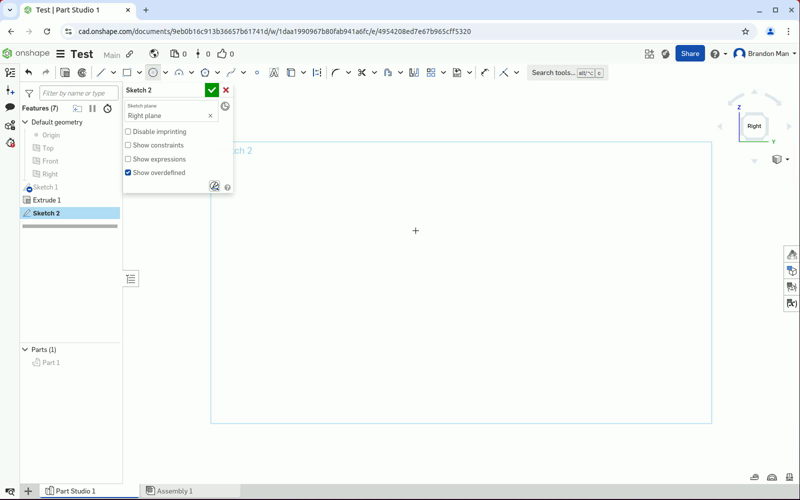
key_up(shift)
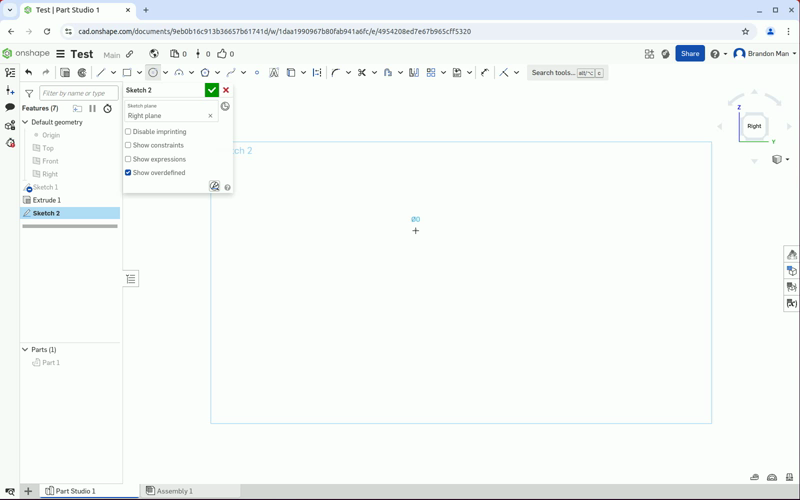
mouse_move(437, 230)
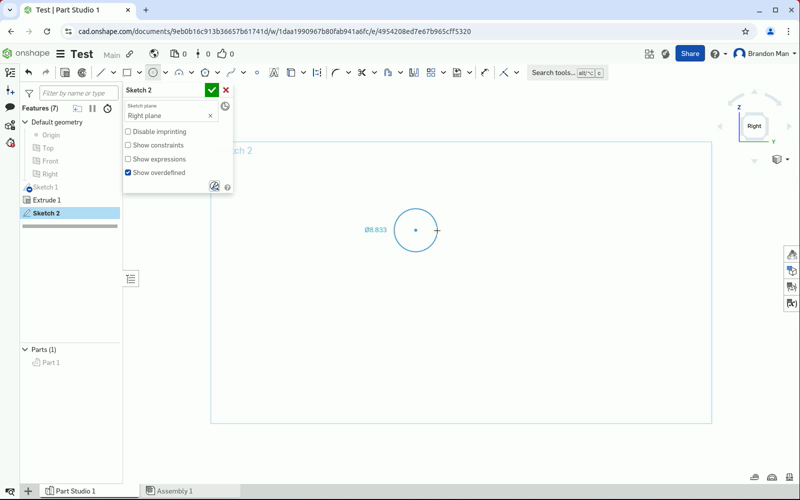
click(437, 230)
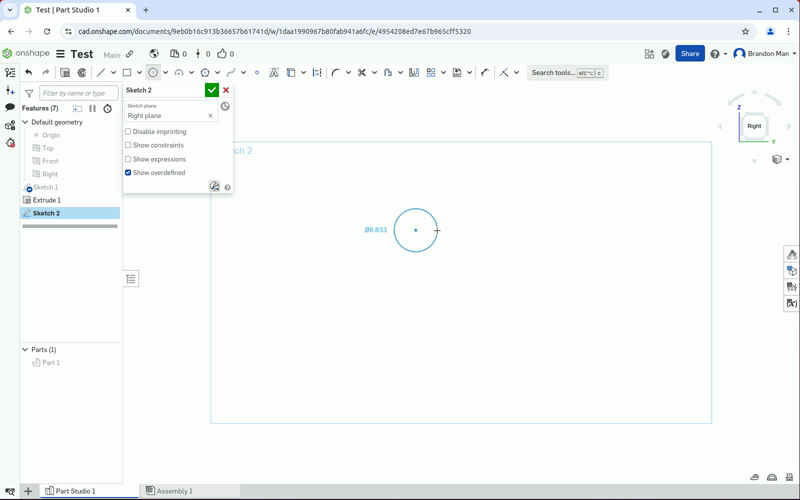
key(esc)
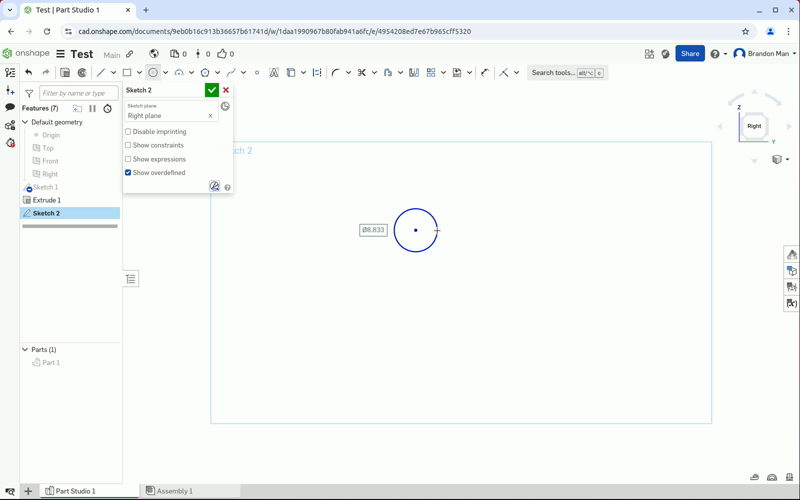
mouse_move(403, 228)
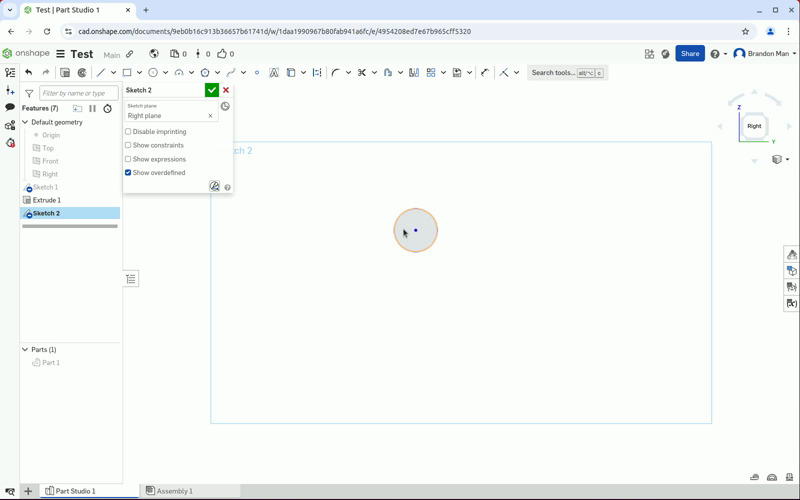
scroll(6)
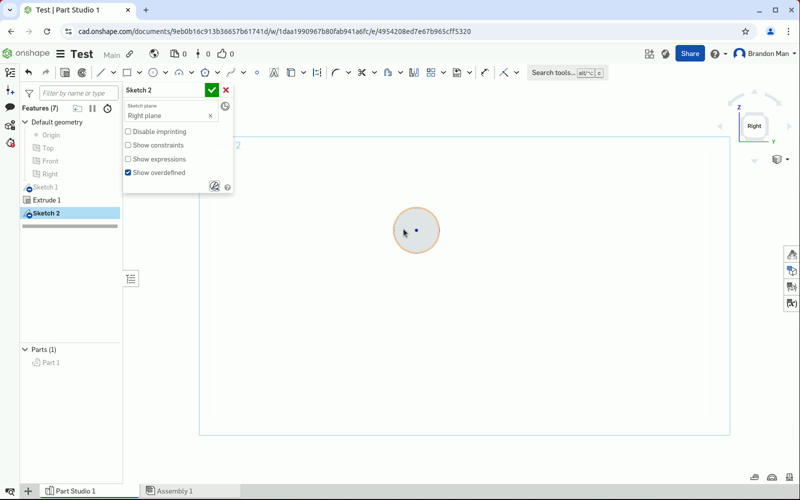
scroll(6)
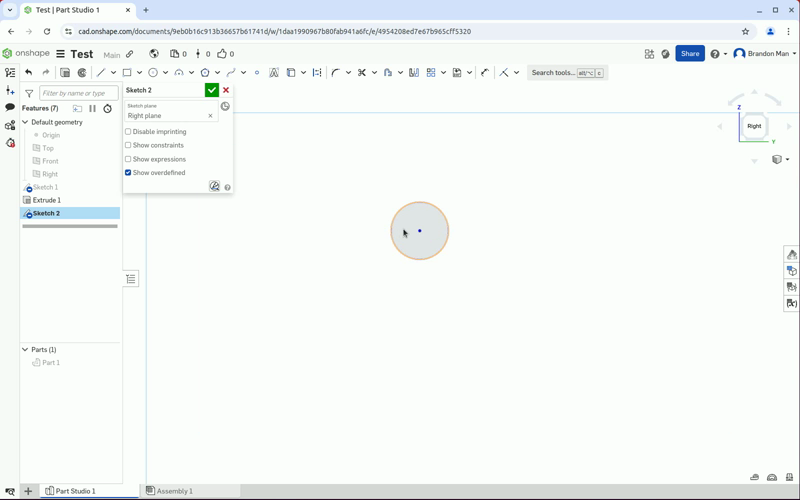
scroll(6)
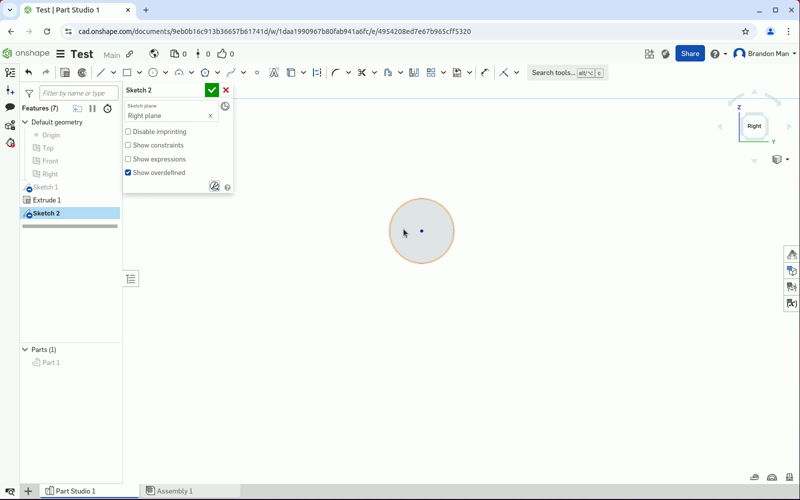
scroll(6)
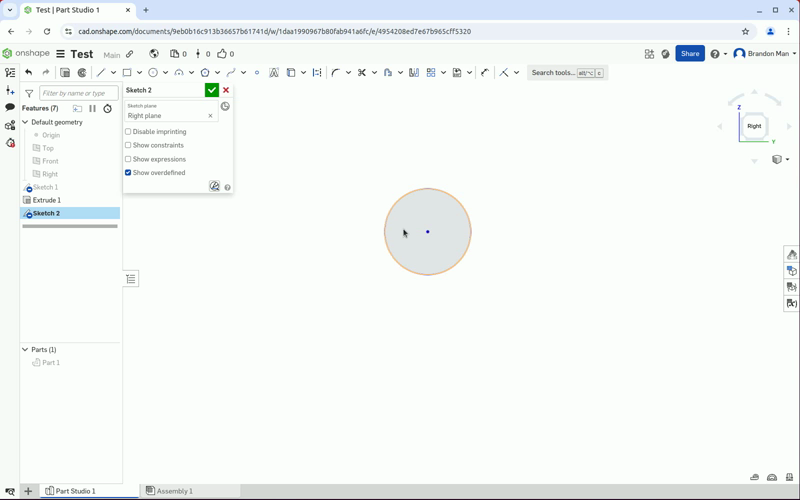
scroll(6)
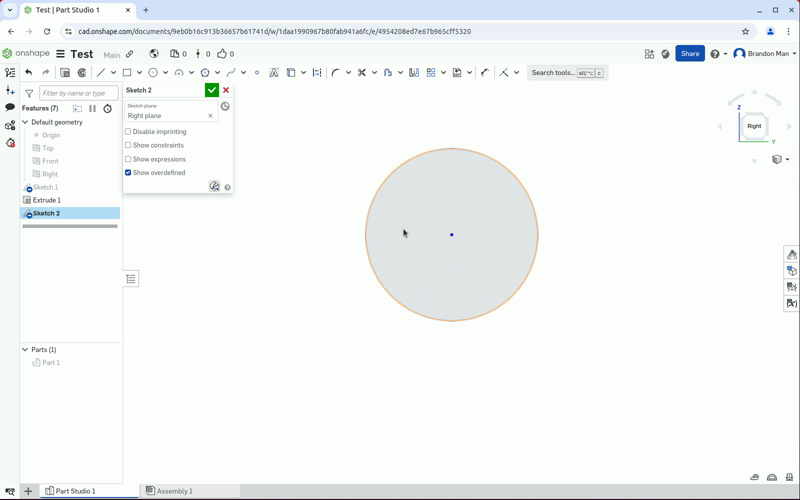
scroll(6)
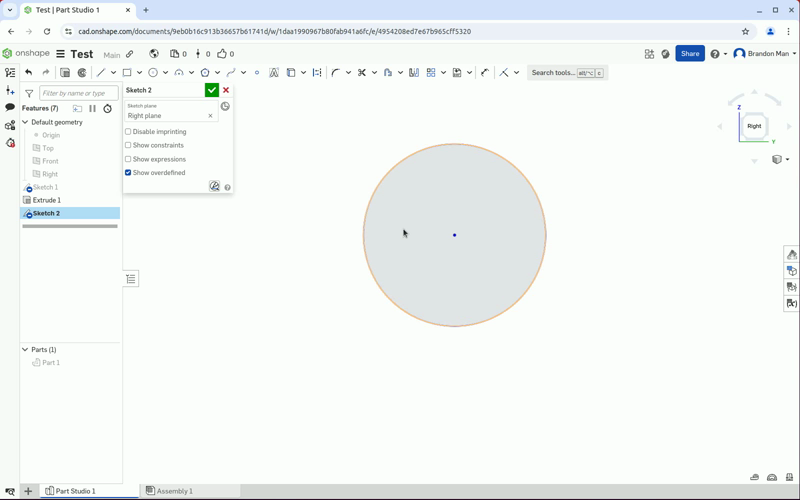
scroll(6)
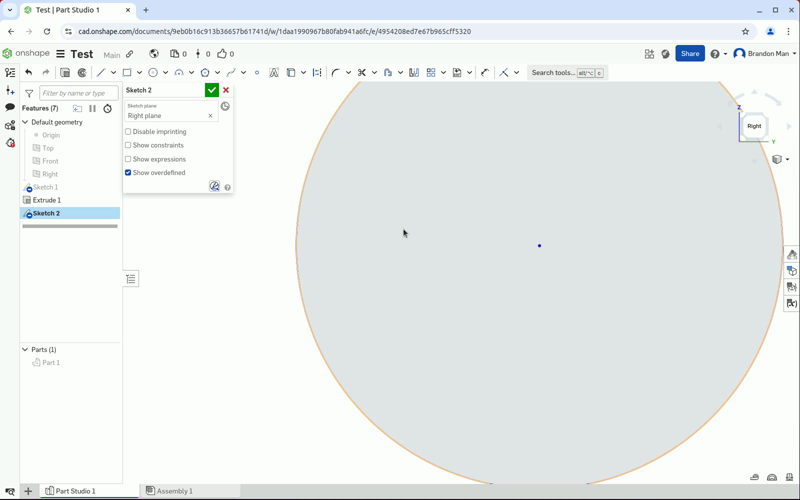
click(403, 228)
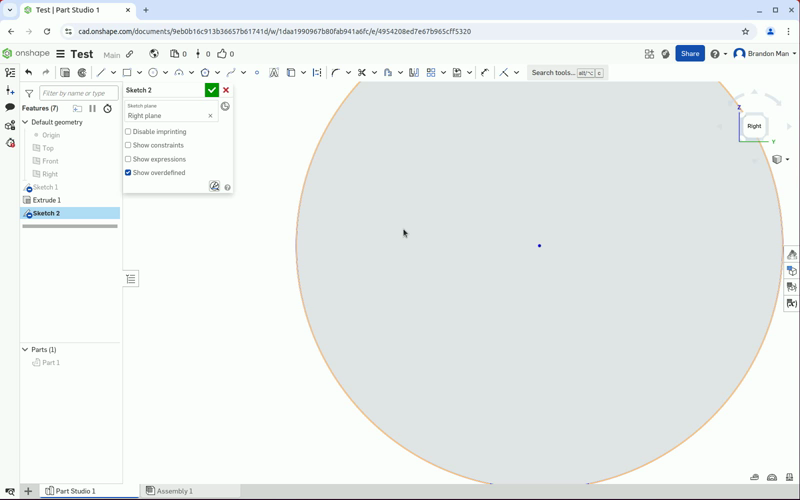
scroll(-6)
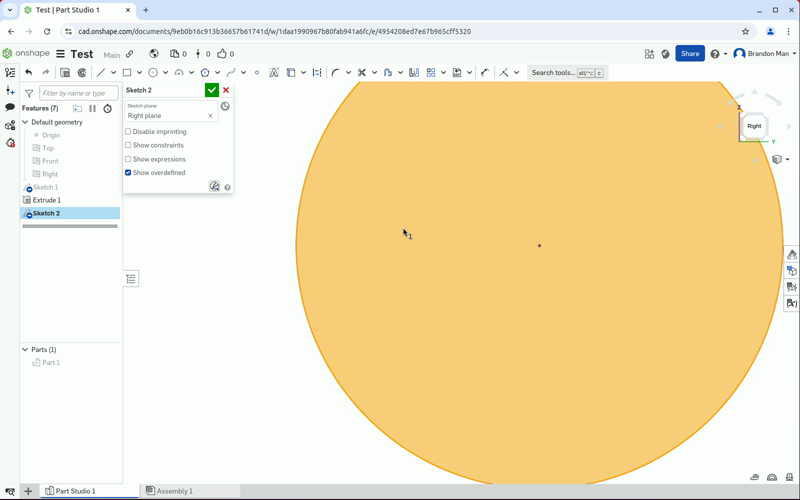
scroll(-6)
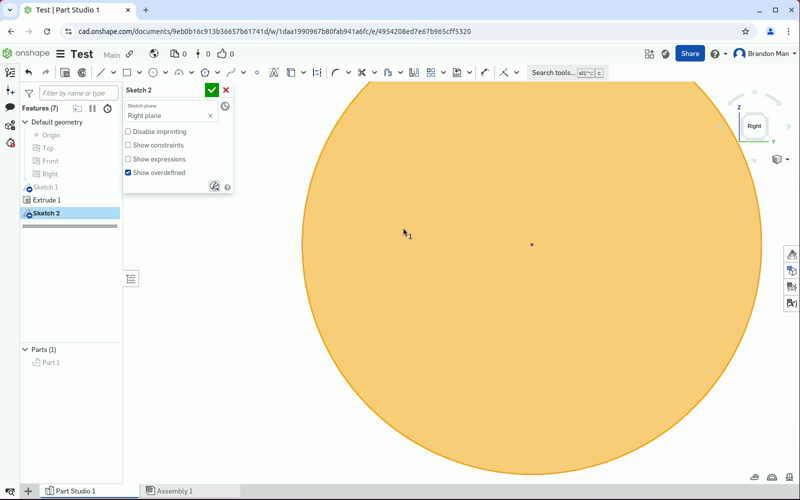
scroll(-6)
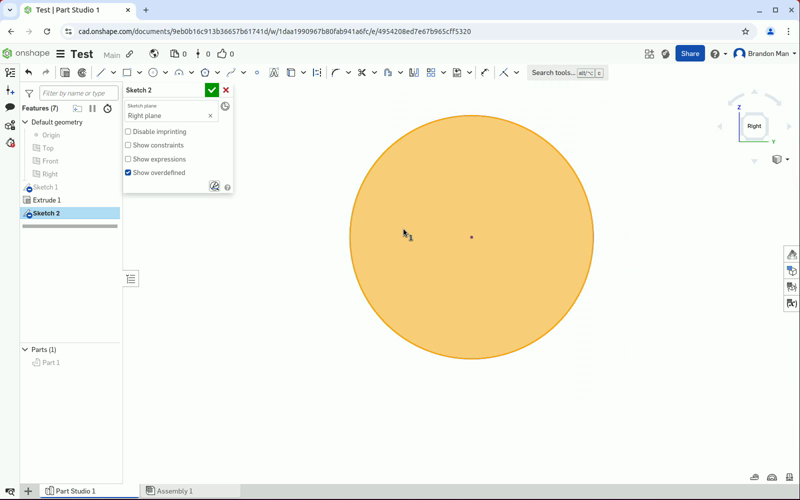
scroll(-6)
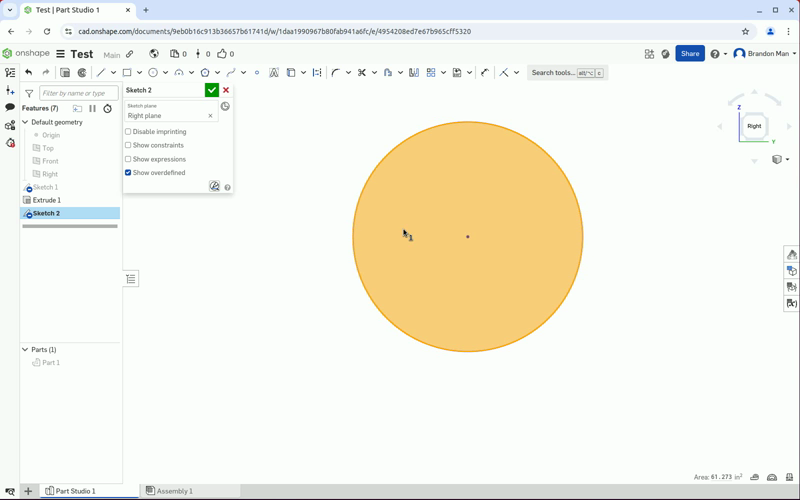
scroll(-6)
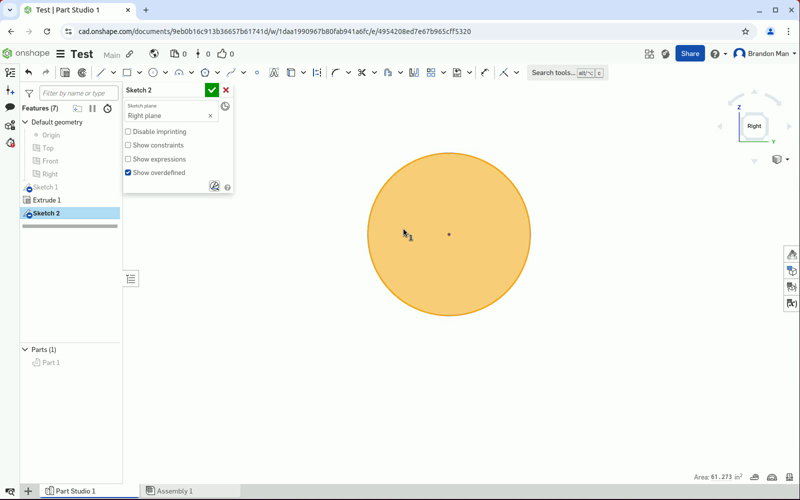
scroll(-6)
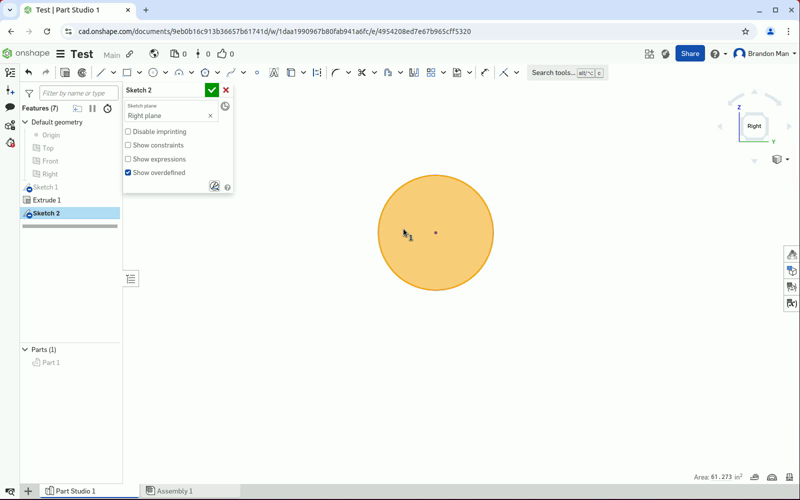
scroll(-6)
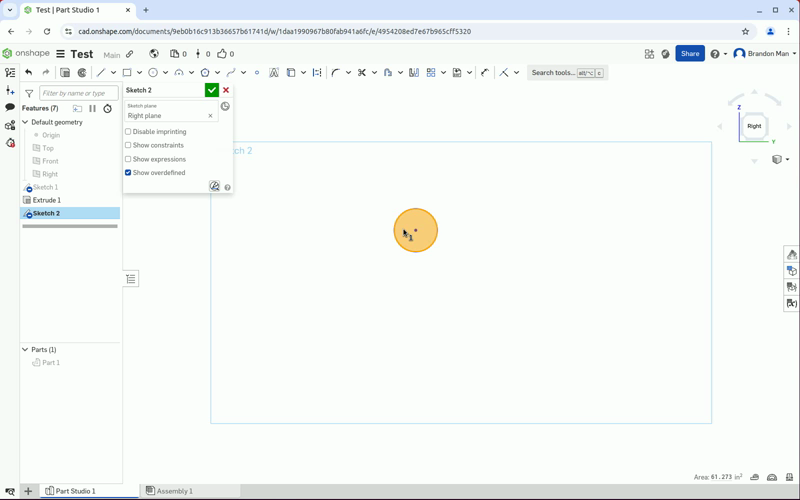
mouse_move(73, 352)
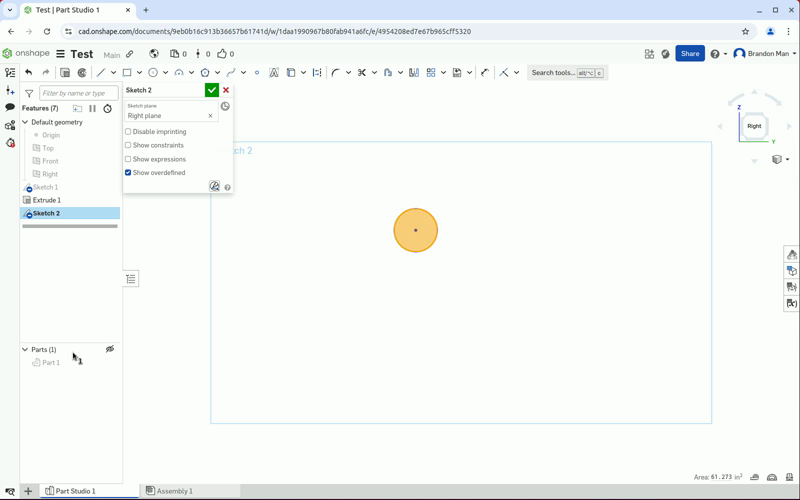
key(shift+y)
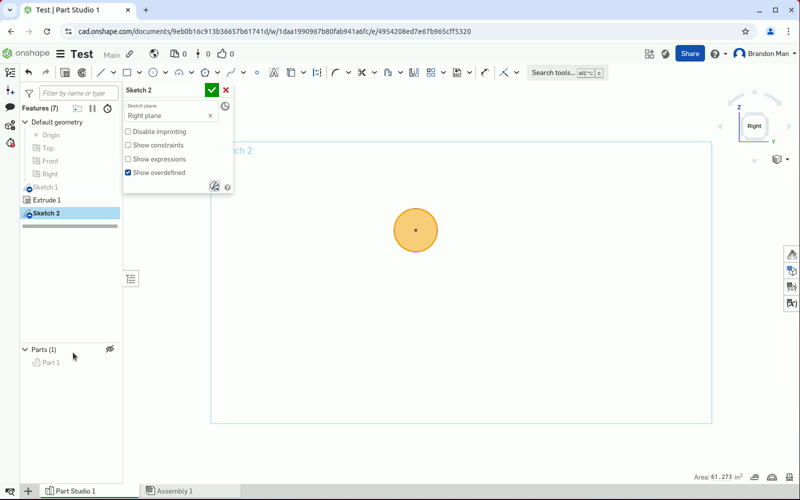
key(shift+e)
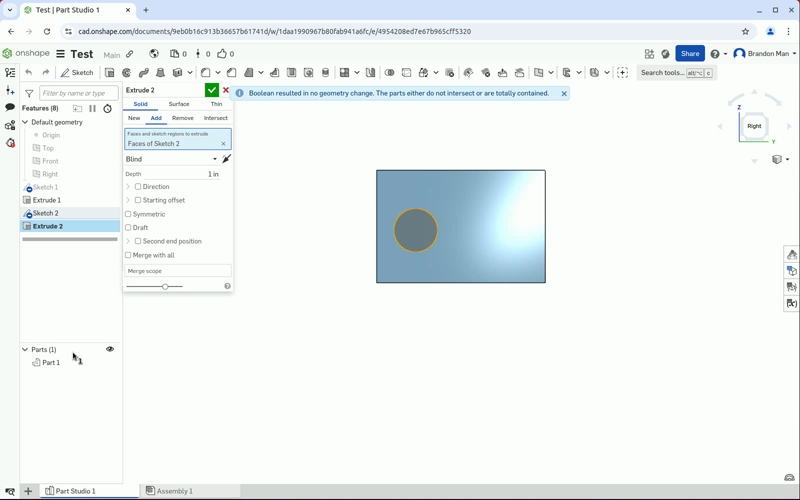
mouse_move(143, 106)
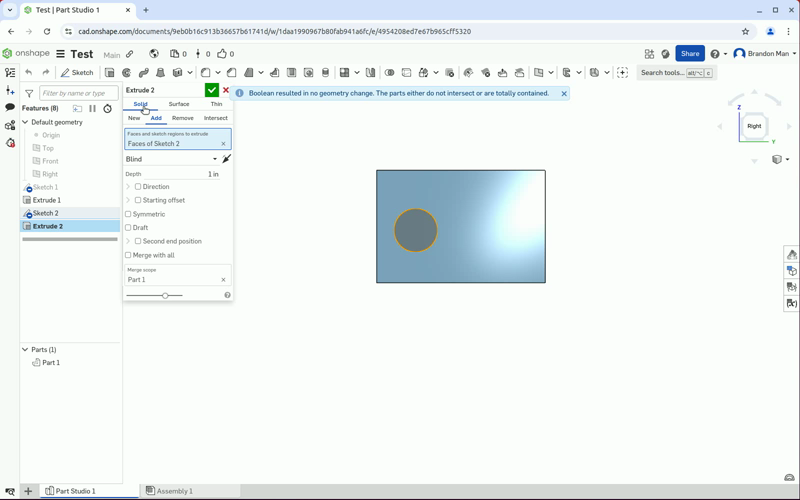
click(143, 106)
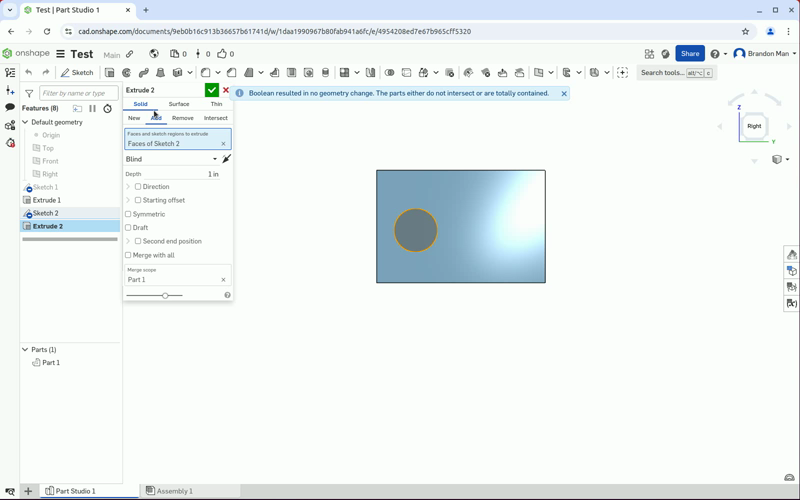
mouse_move(186, 120)
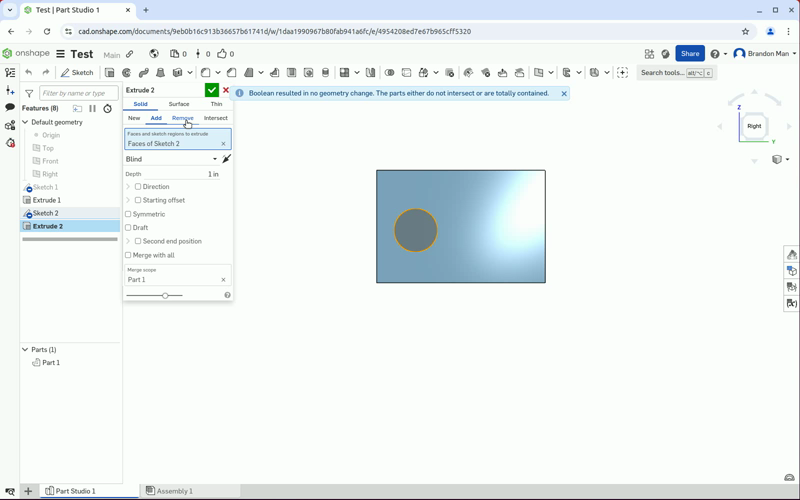
click(186, 120)
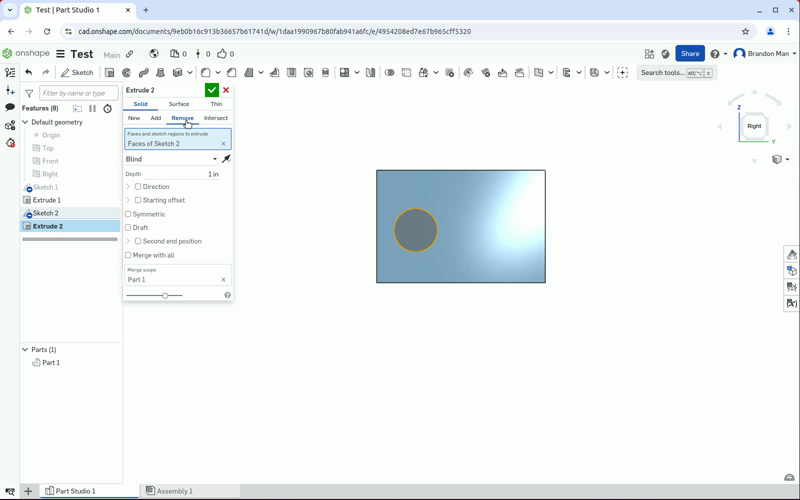
key(tab, 4)
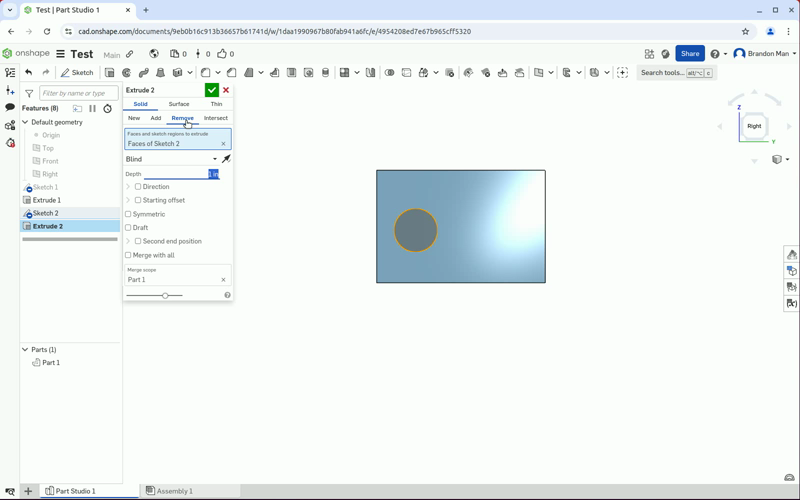
text(23.108)
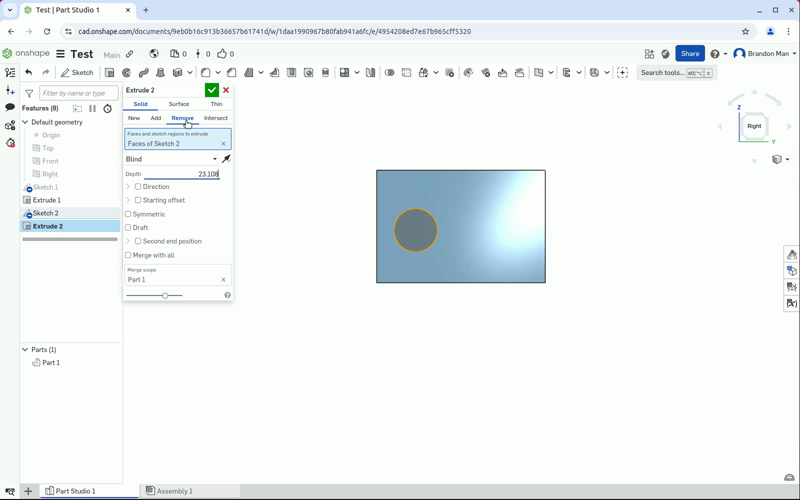
key(tab, 3)
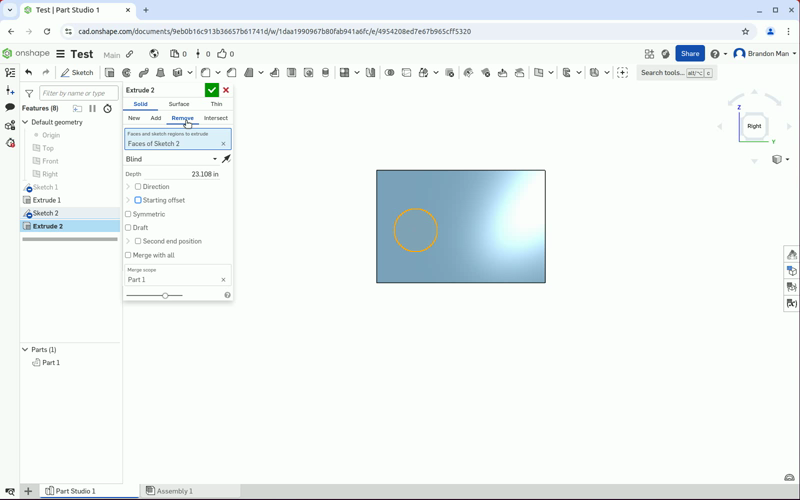
key(tab, 2)
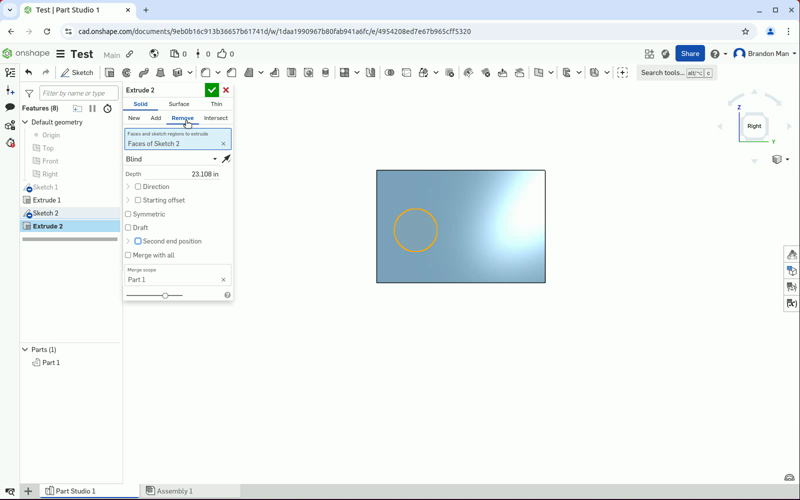
key(space)
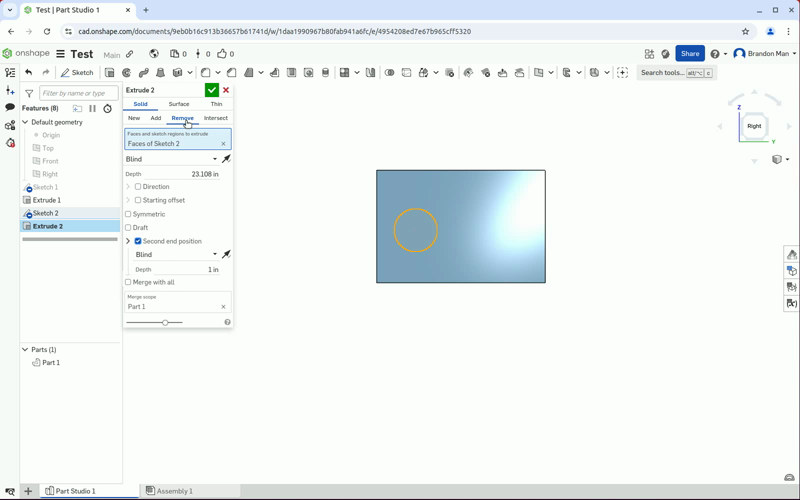
key(tab, 3)
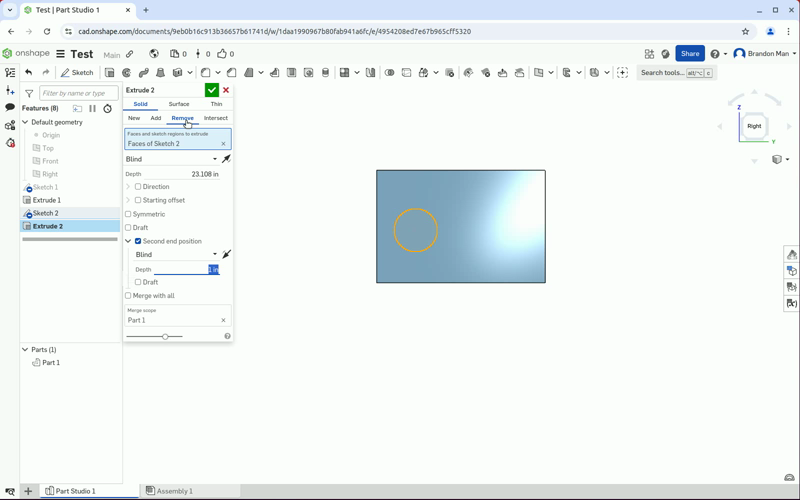
text(23.108)
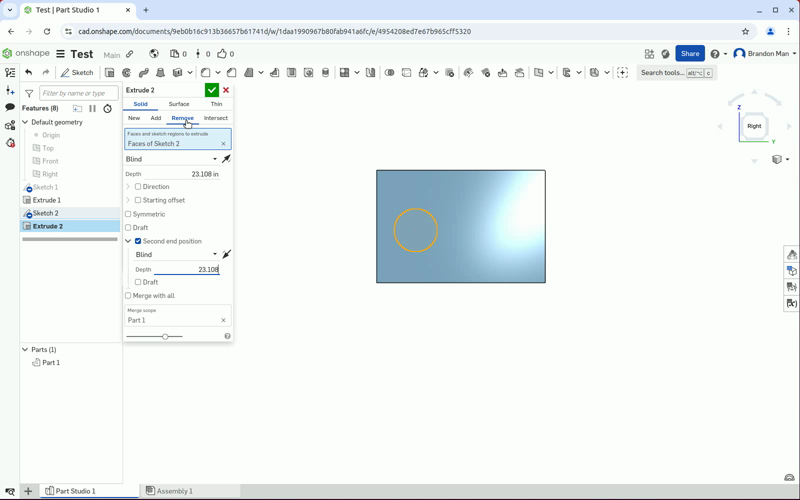
key(tab, 2)
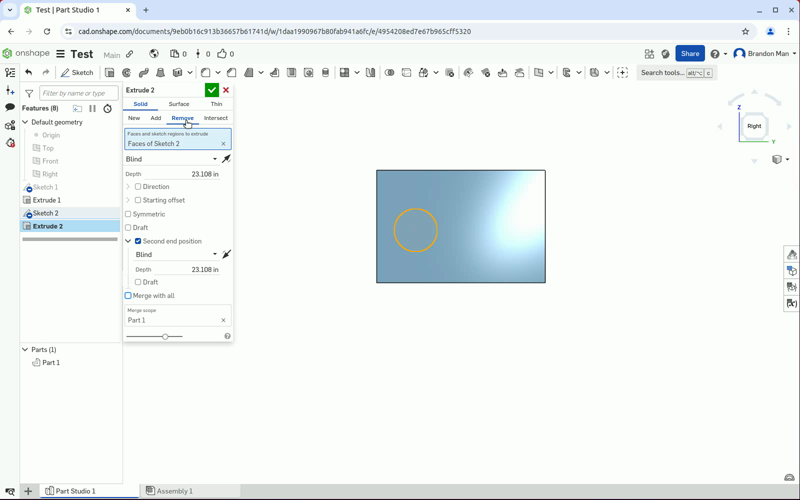
key(space)
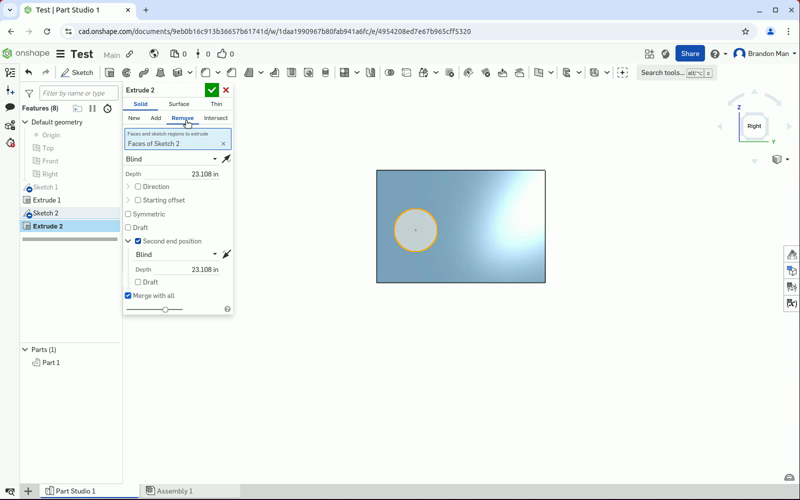
key(enter)
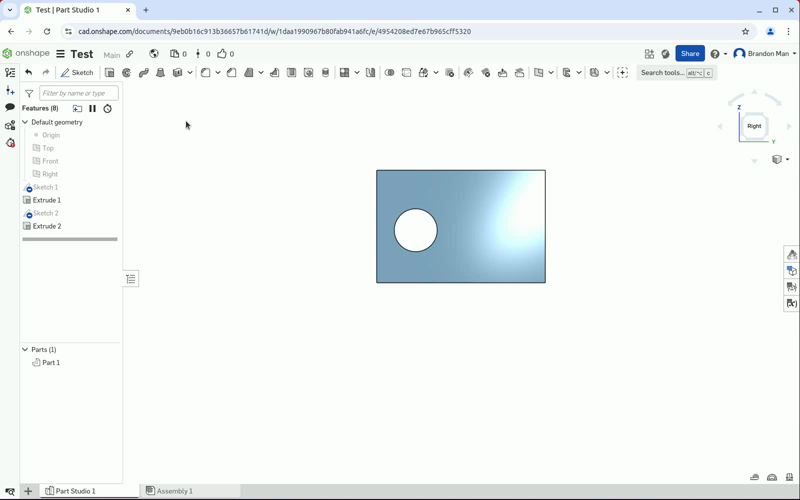
key(shift+h)
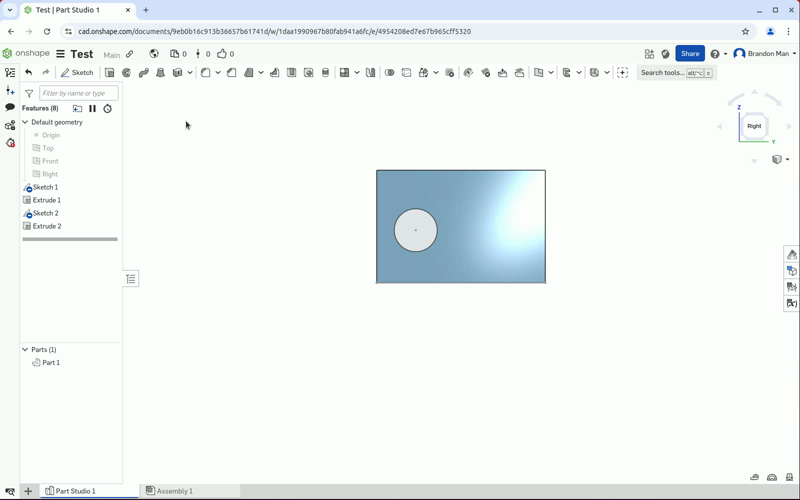
key(shift+h)
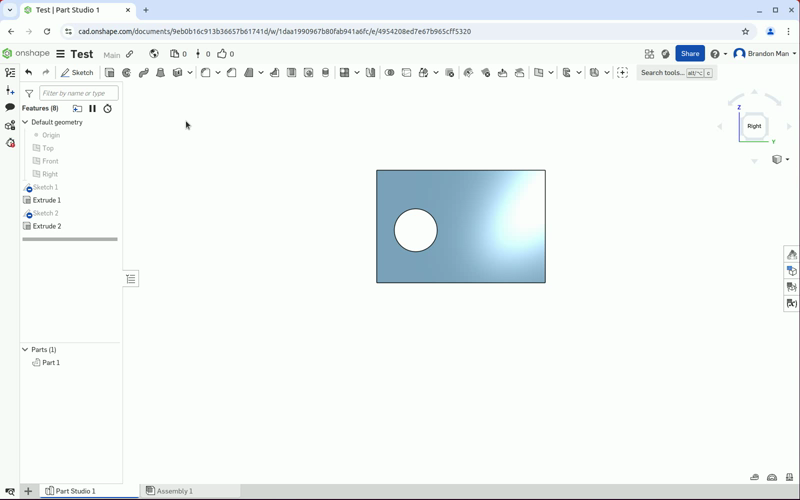
mouse_move(73, 189)
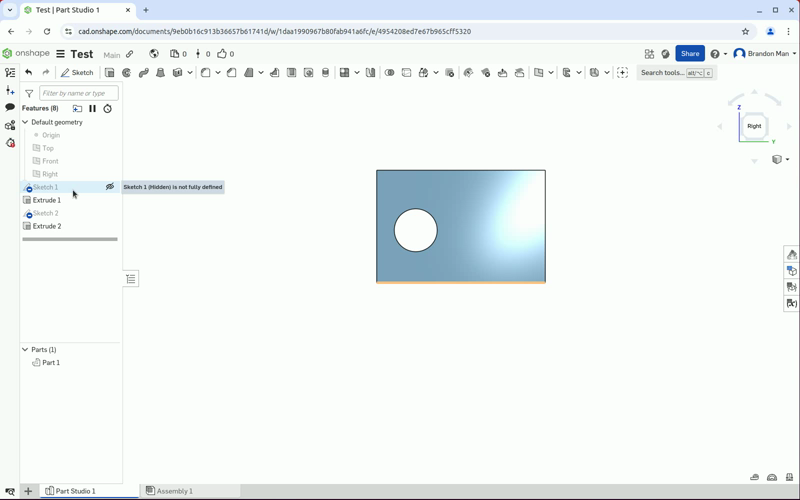
click(73, 189)
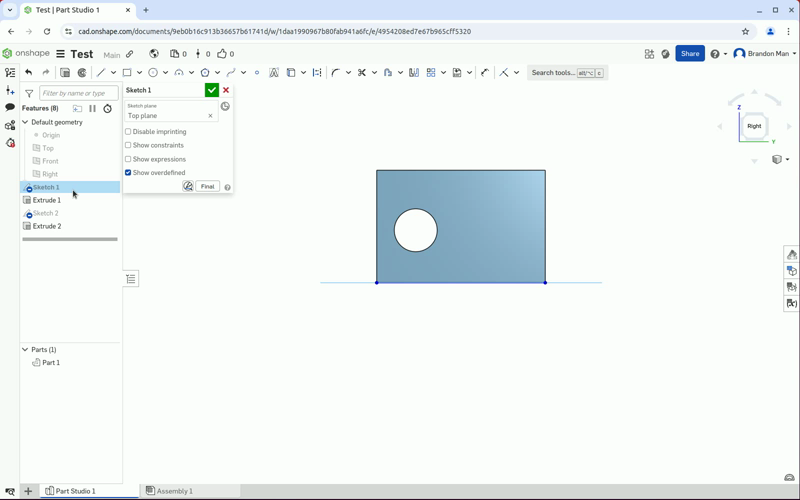
mouse_move(229, 92)
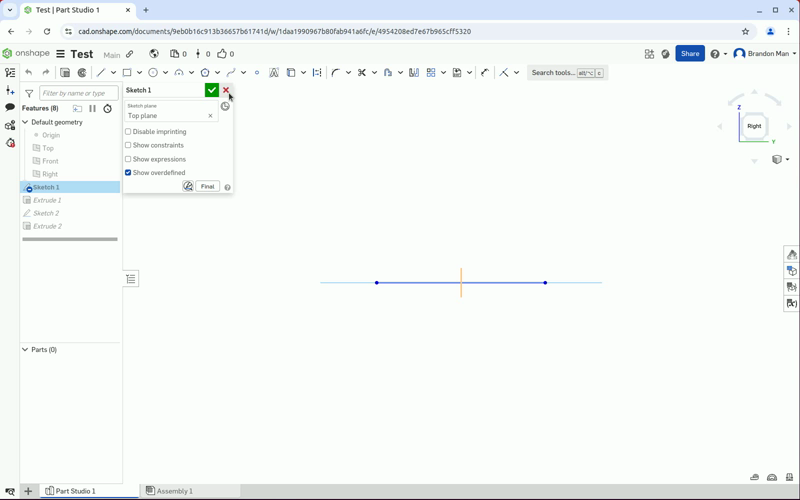
click(229, 92)
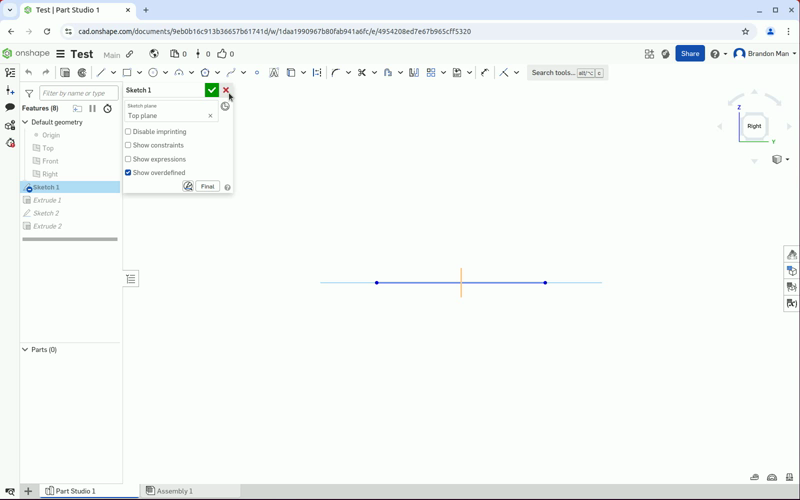
key(shift+s)
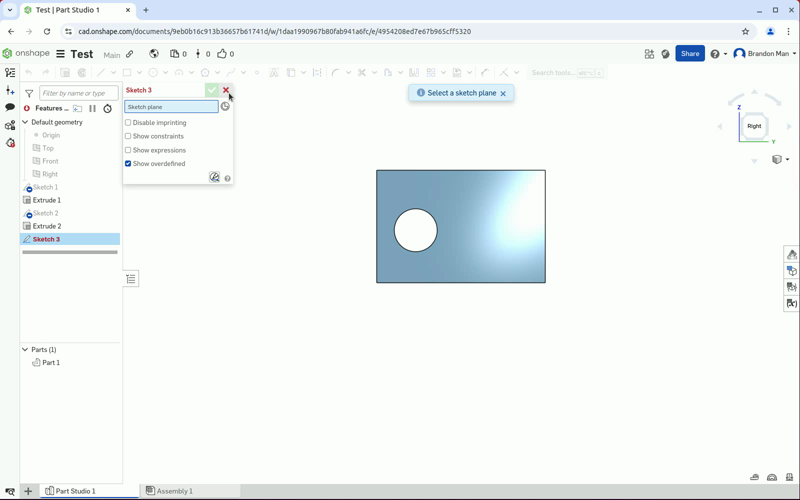
mouse_move(73, 176)
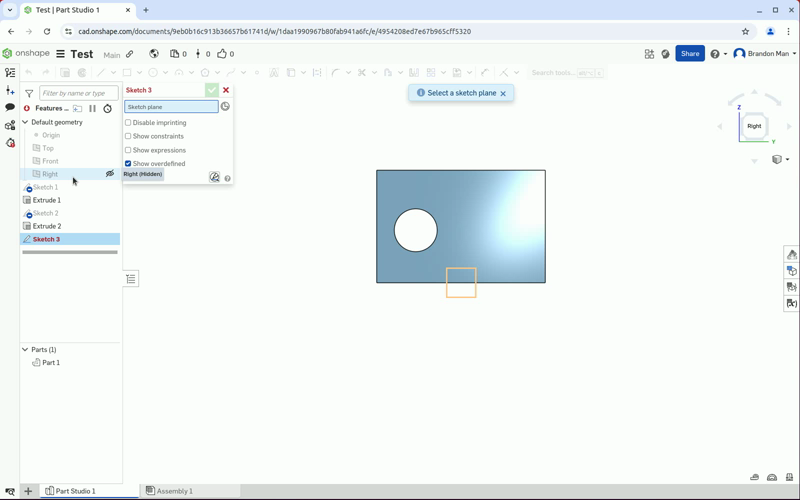
click(73, 176)
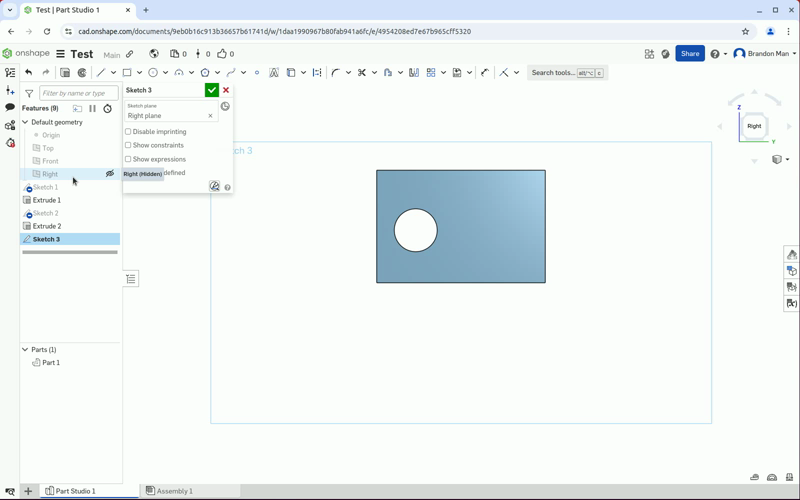
mouse_move(73, 352)
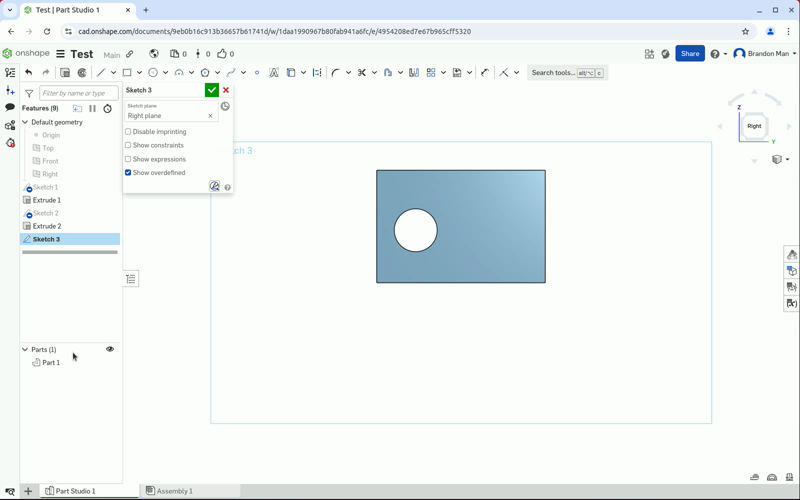
key(y)
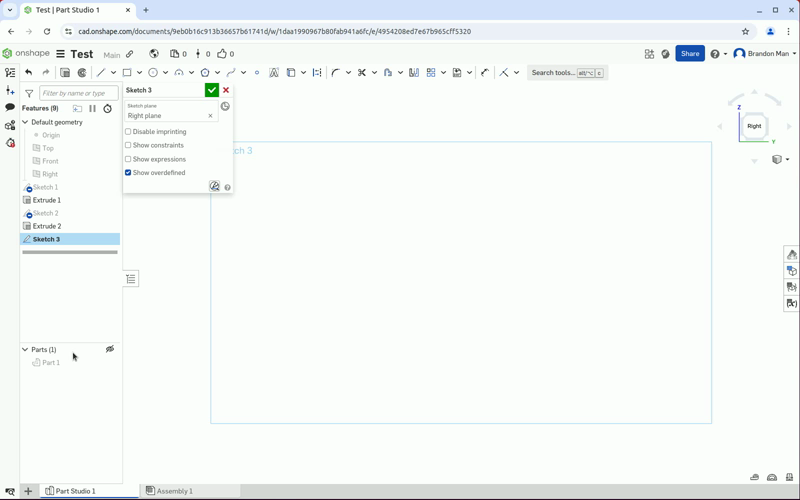
key(c)
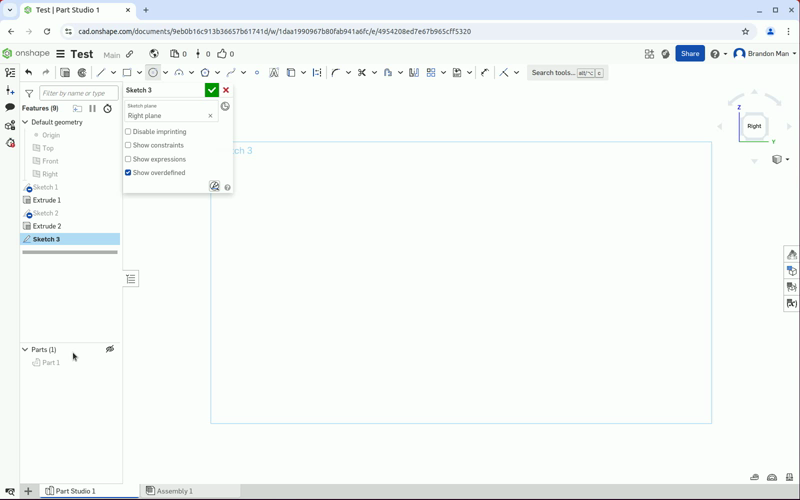
key_down(shift)
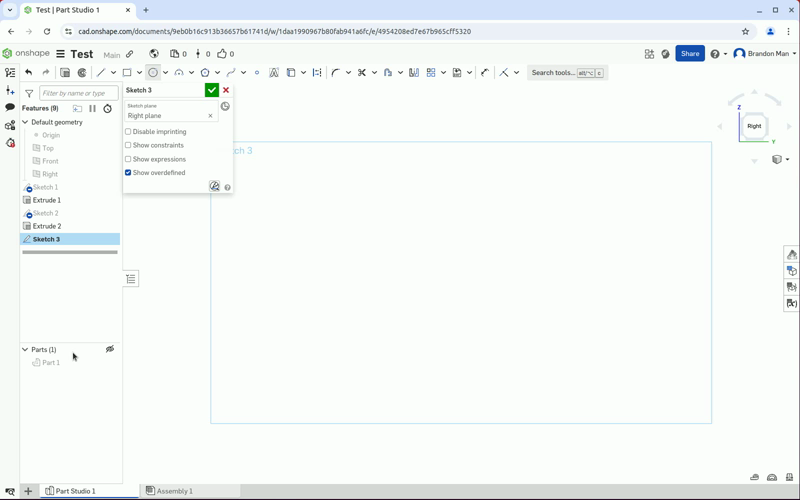
mouse_move(493, 228)
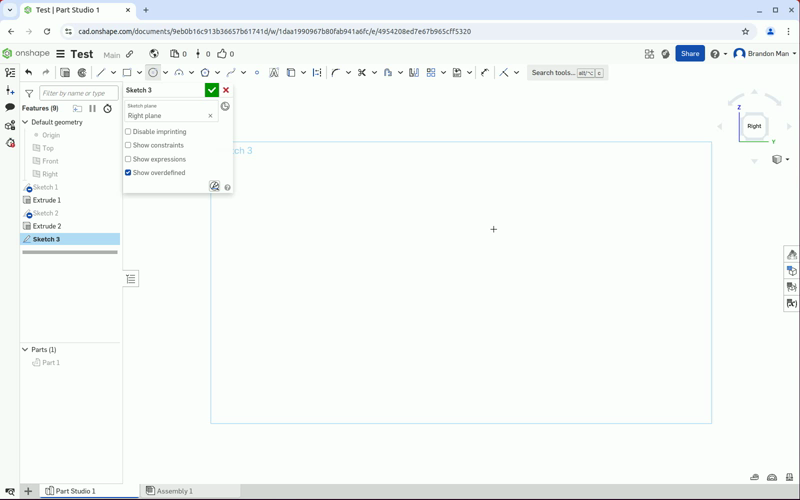
click(493, 228)
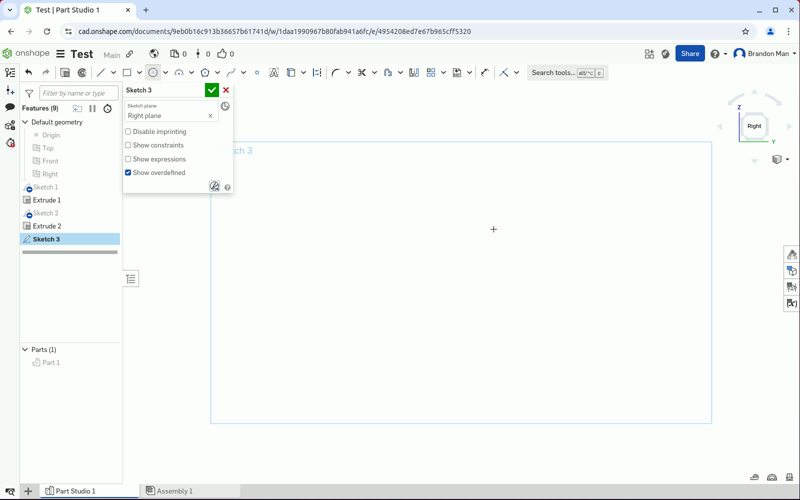
key_up(shift)
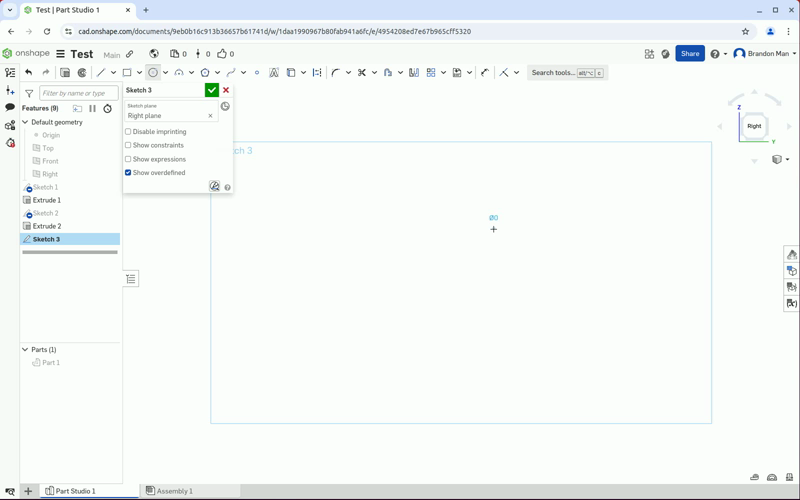
mouse_move(516, 228)
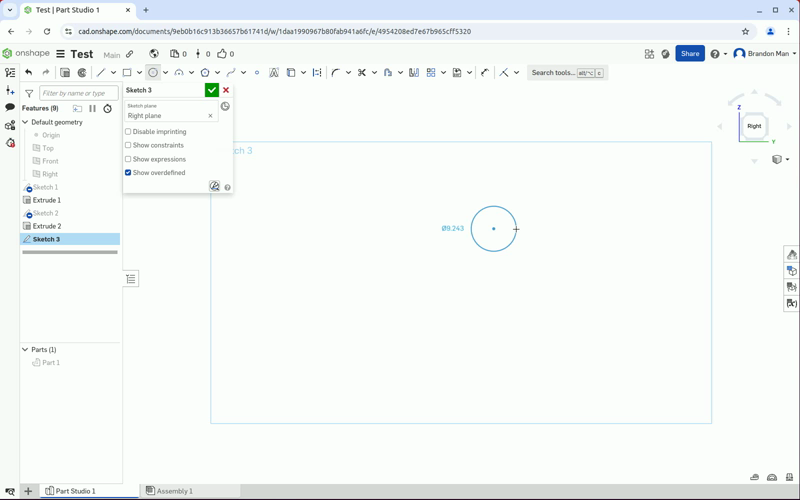
click(516, 228)
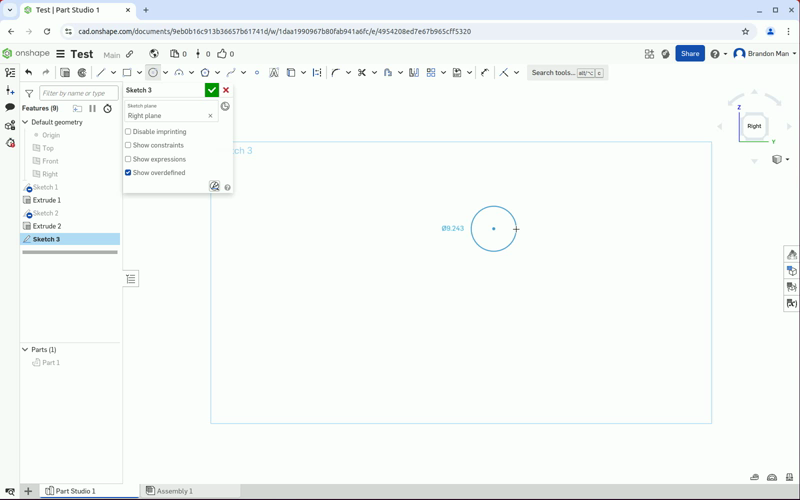
key(esc)
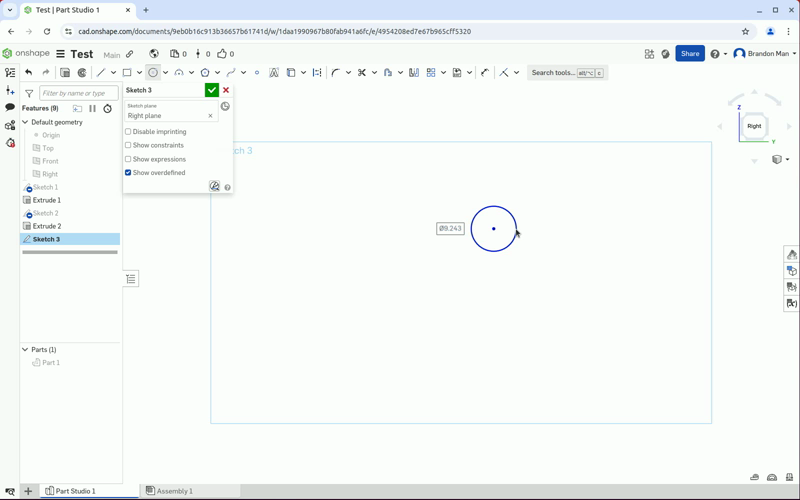
mouse_move(483, 215)
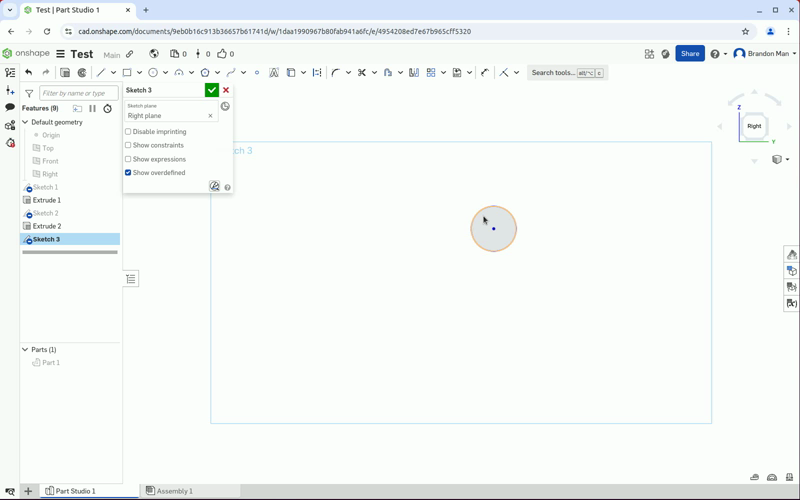
scroll(6)
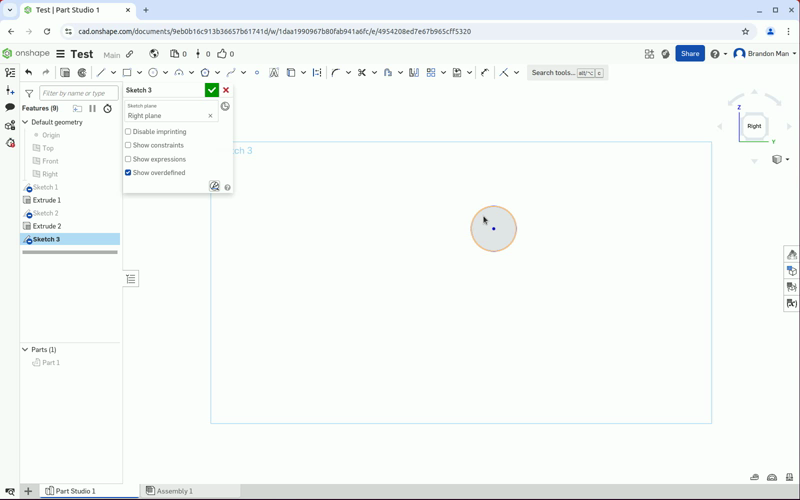
scroll(6)
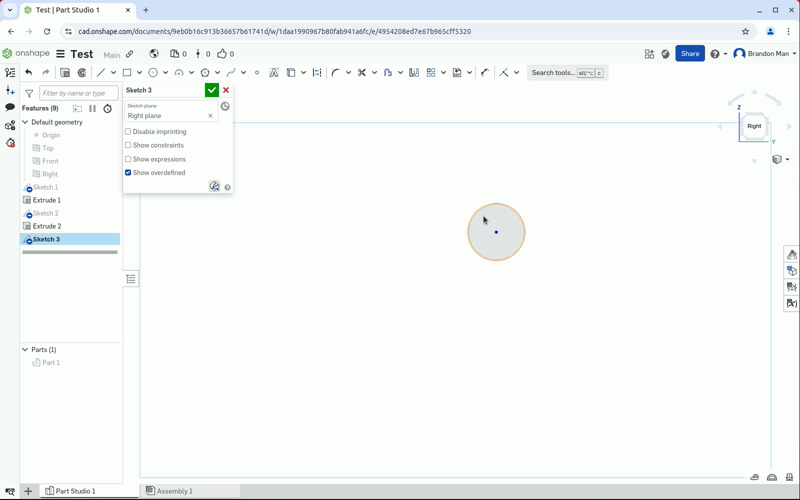
scroll(6)
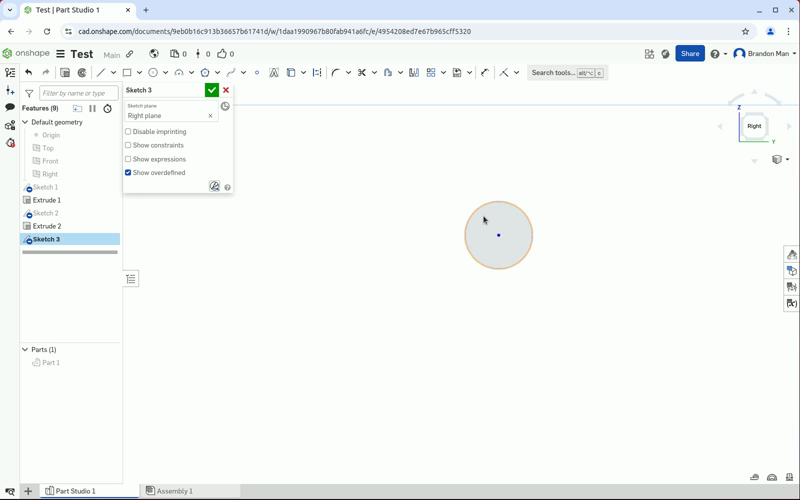
scroll(6)
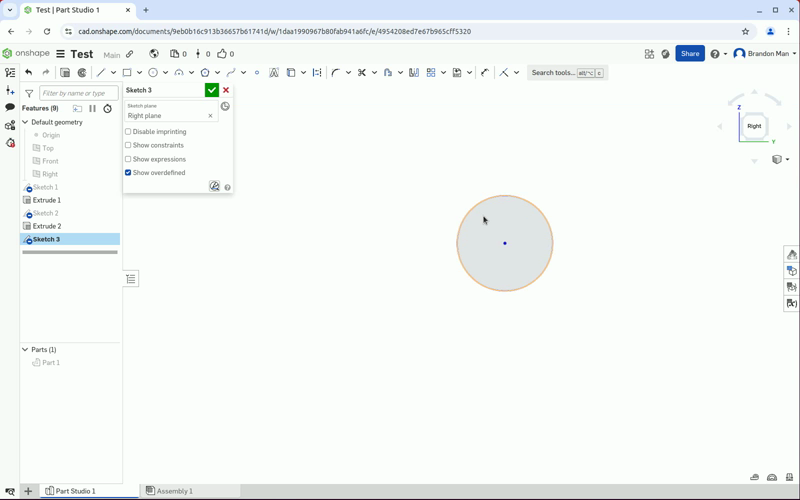
scroll(6)
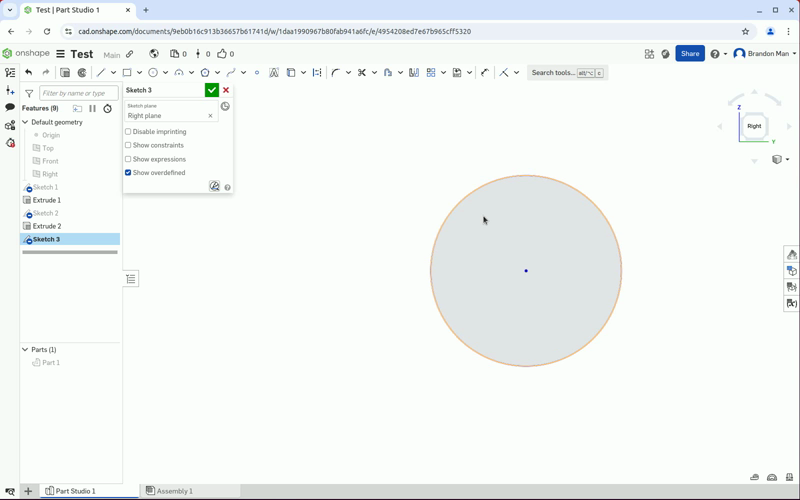
scroll(6)
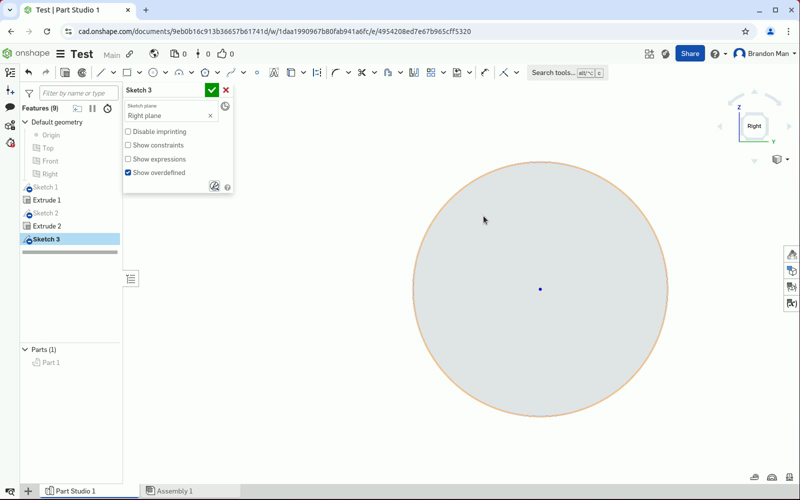
scroll(6)
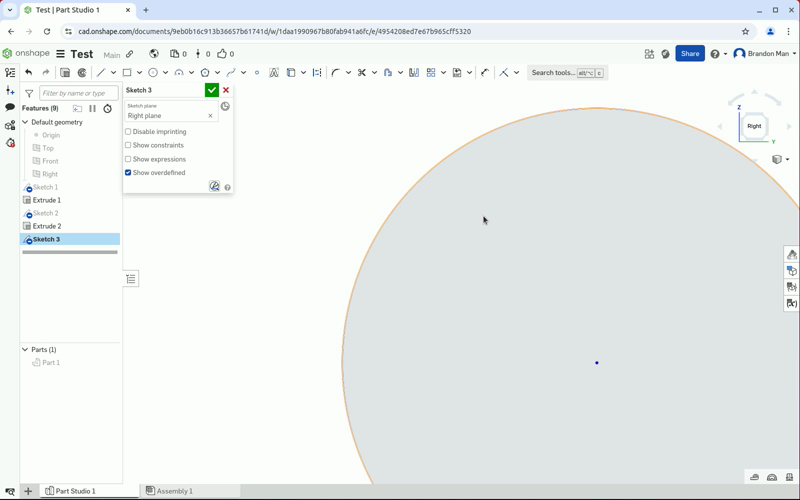
click(483, 215)
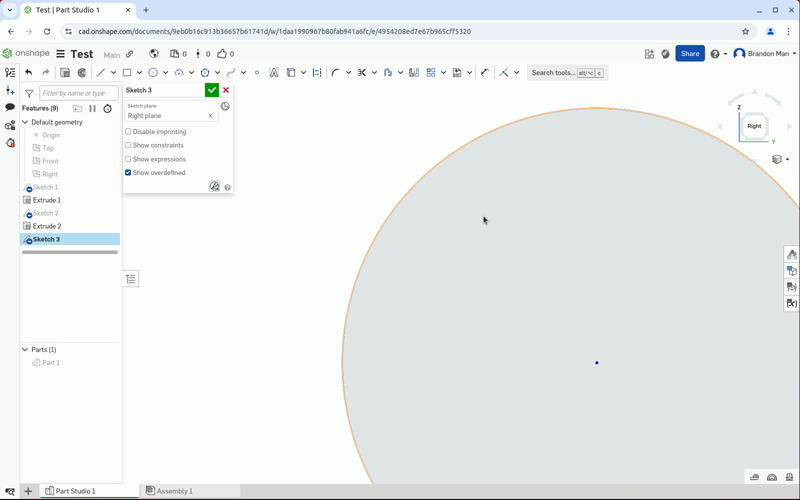
scroll(-6)
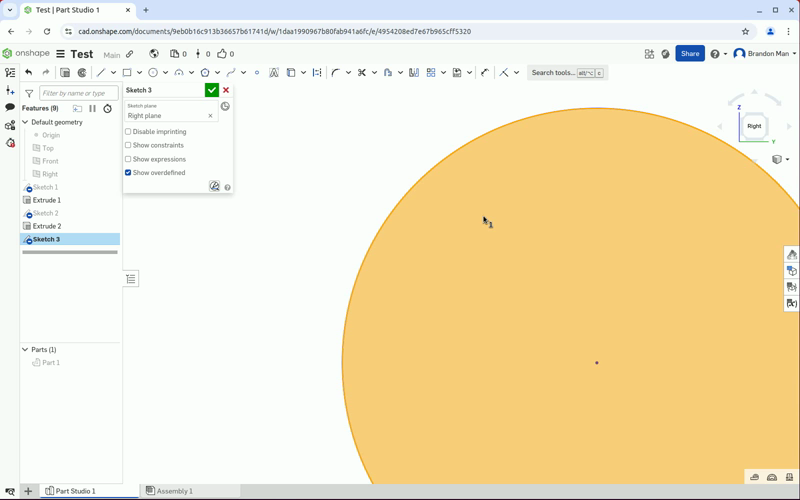
scroll(-6)
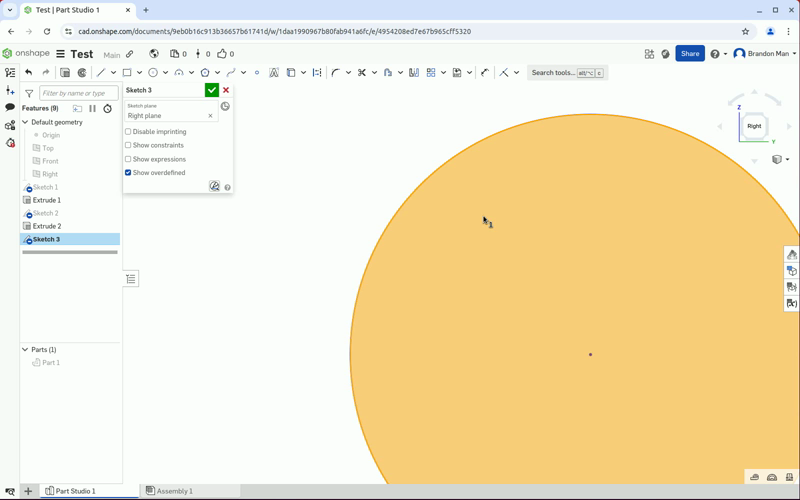
scroll(-6)
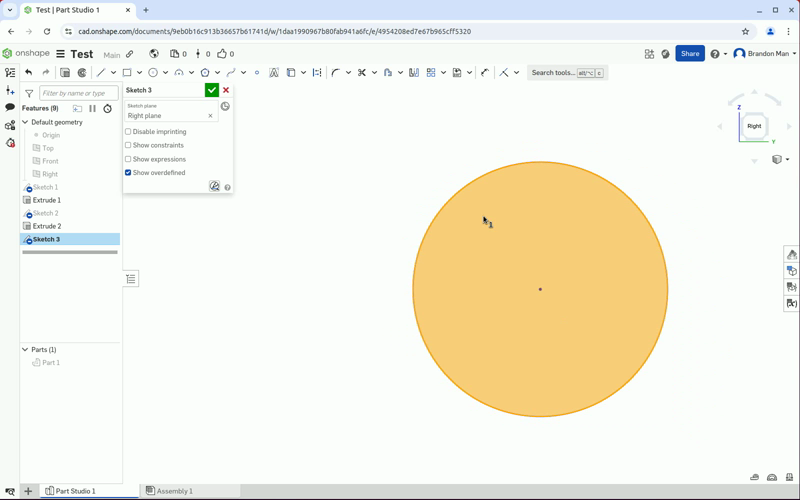
scroll(-6)
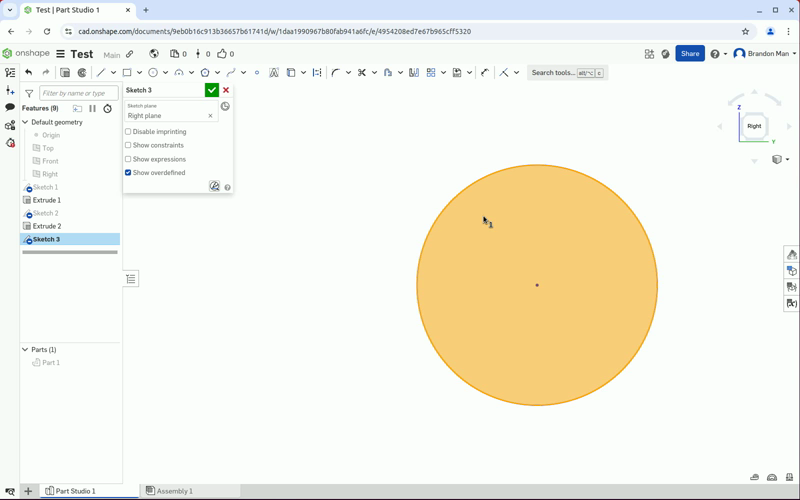
scroll(-6)
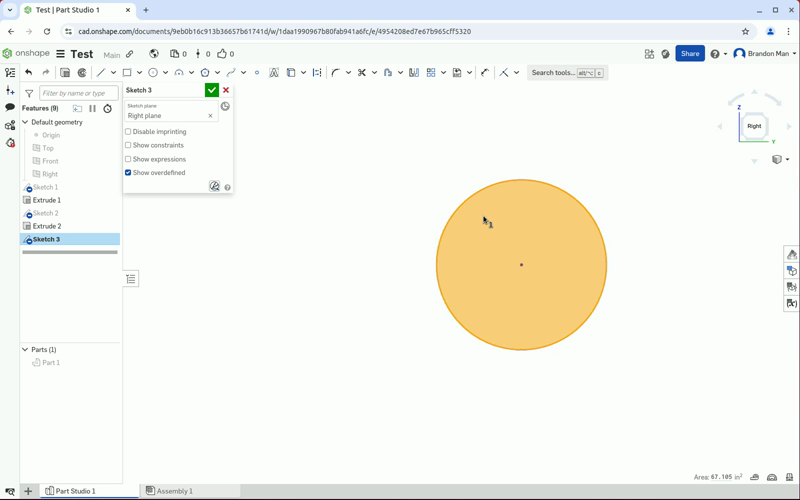
scroll(-6)
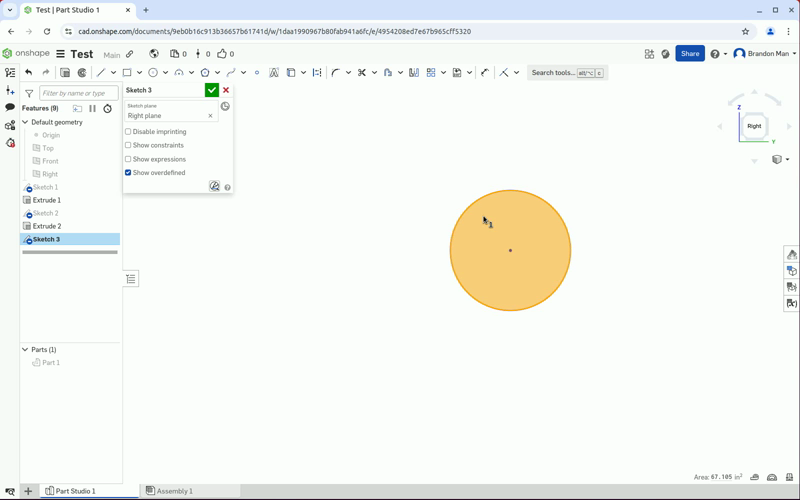
scroll(-6)
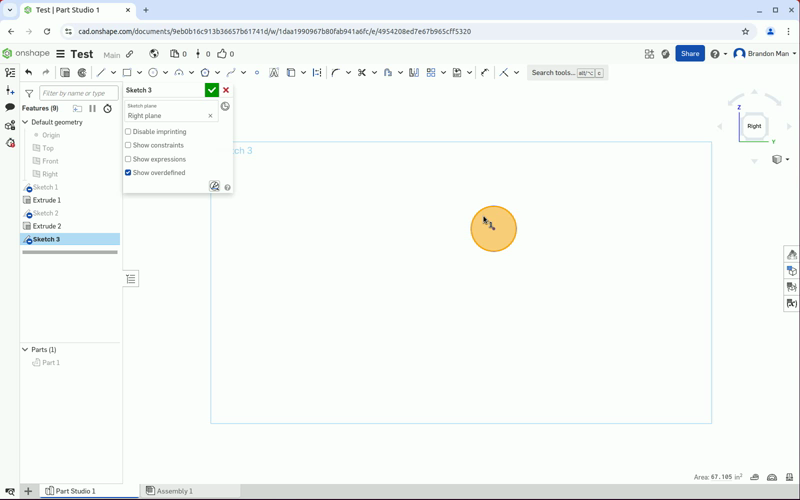
mouse_move(73, 352)
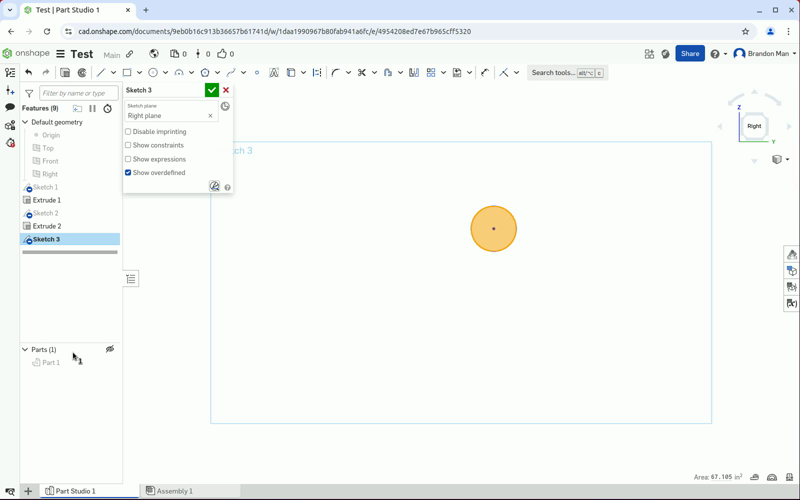
key(shift+y)
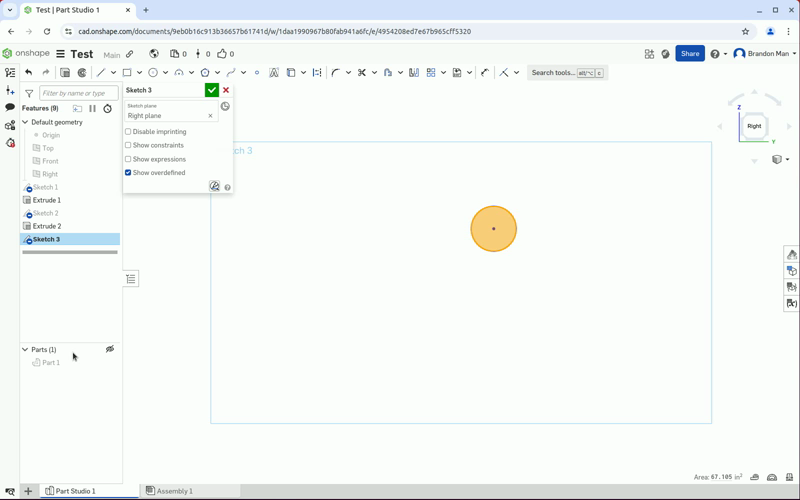
key(shift+e)
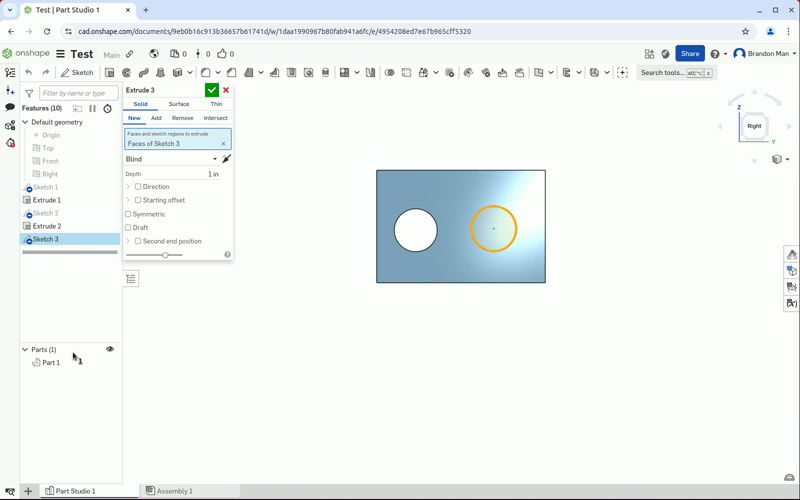
mouse_move(143, 106)
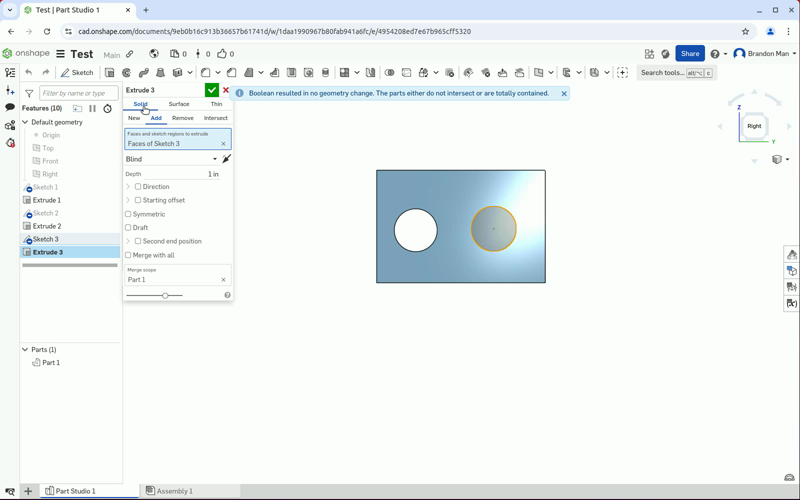
click(143, 106)
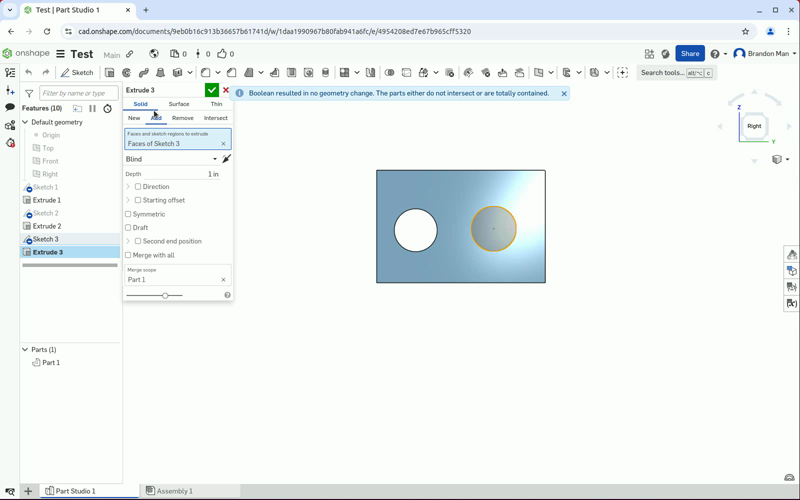
mouse_move(186, 120)
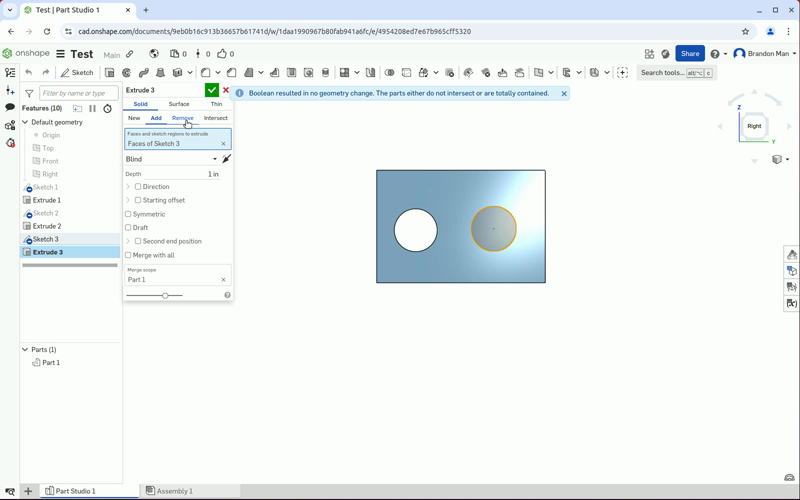
click(186, 120)
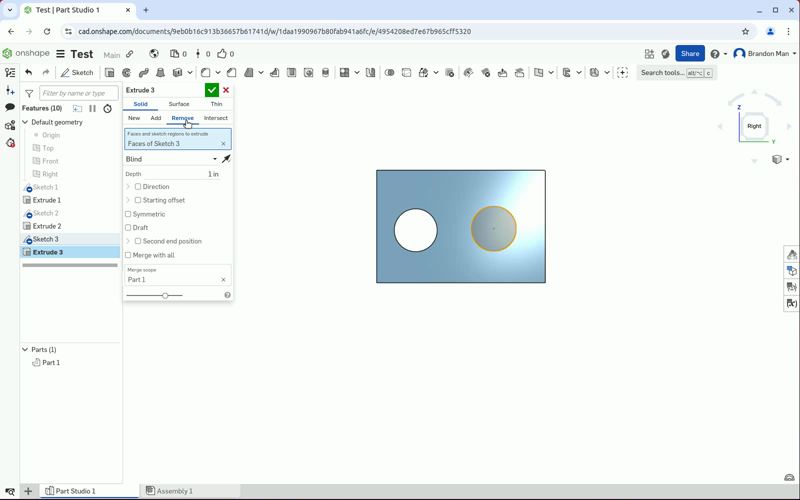
key(tab, 4)
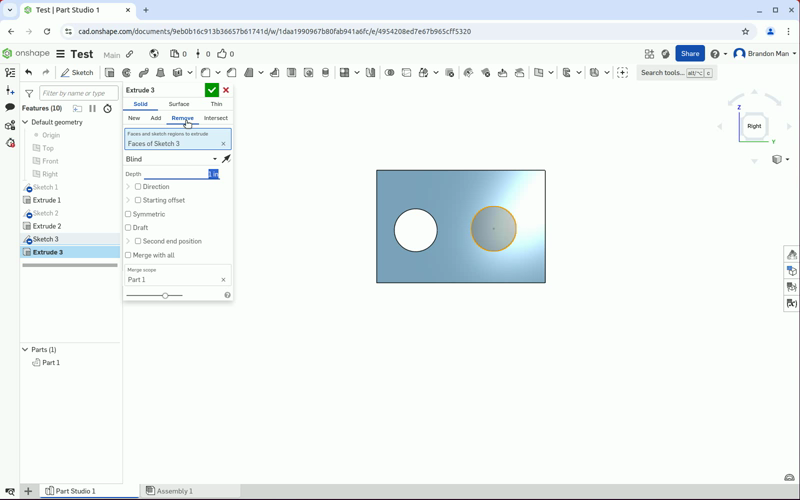
text(23.108)
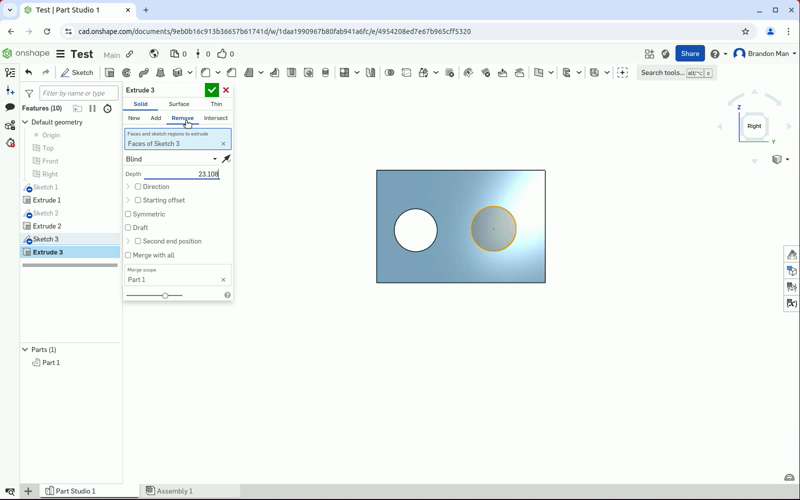
key(tab, 3)
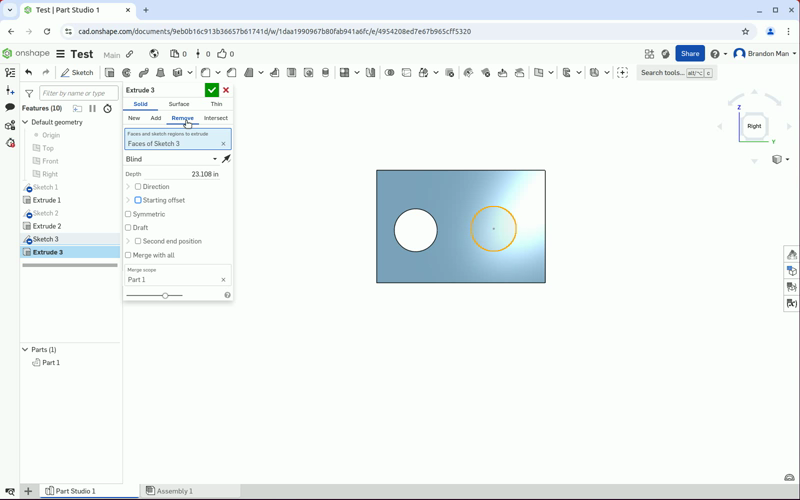
key(tab, 2)
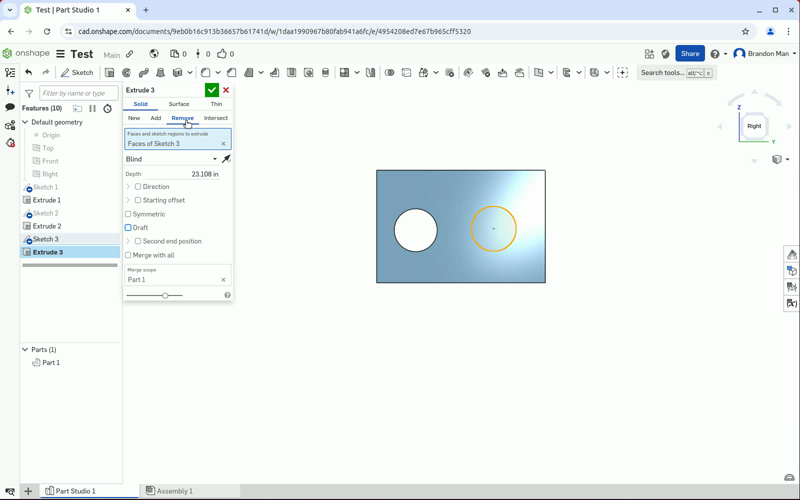
key(space)
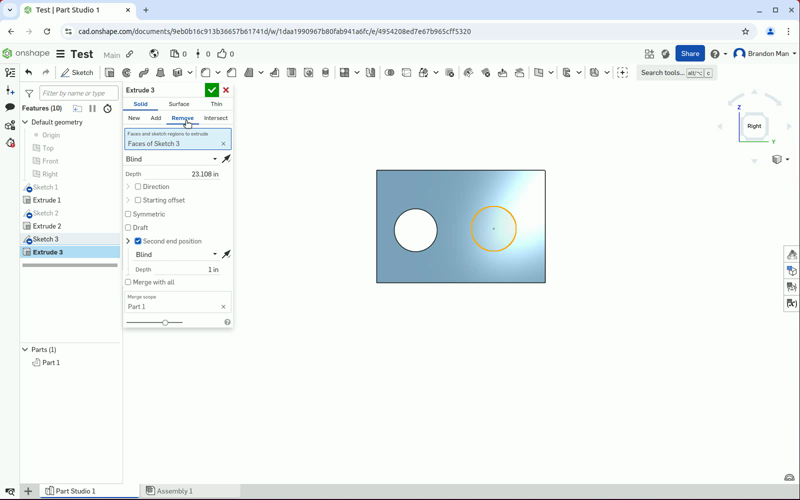
key(tab, 3)
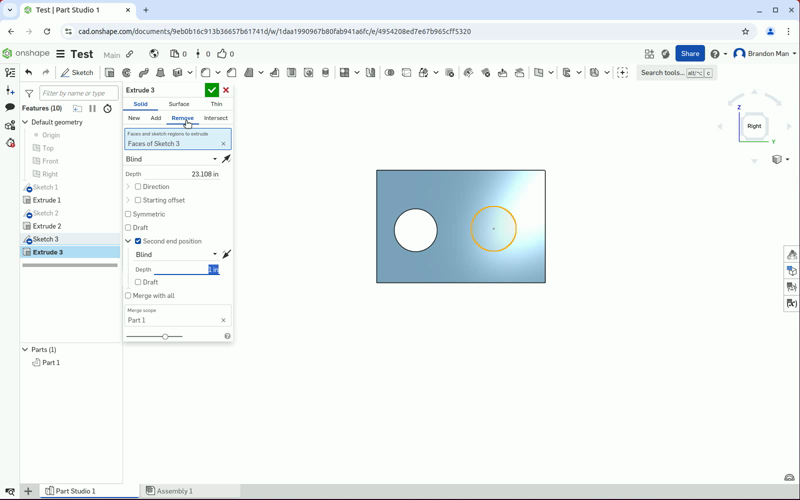
text(23.108)
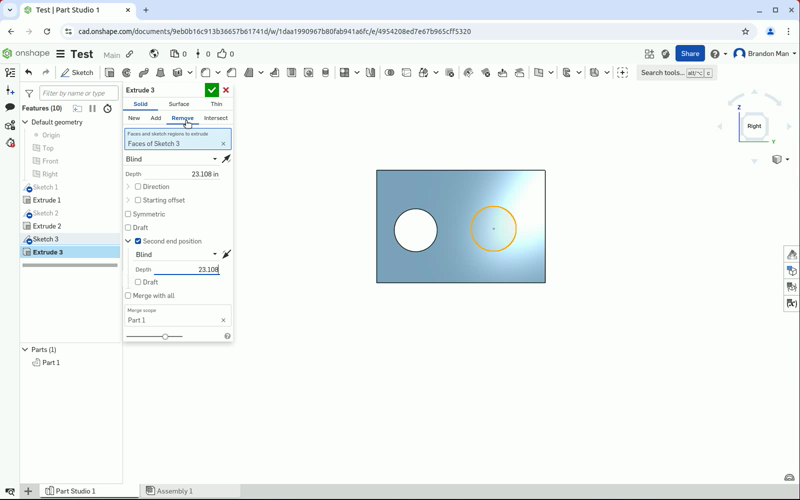
key(tab, 2)
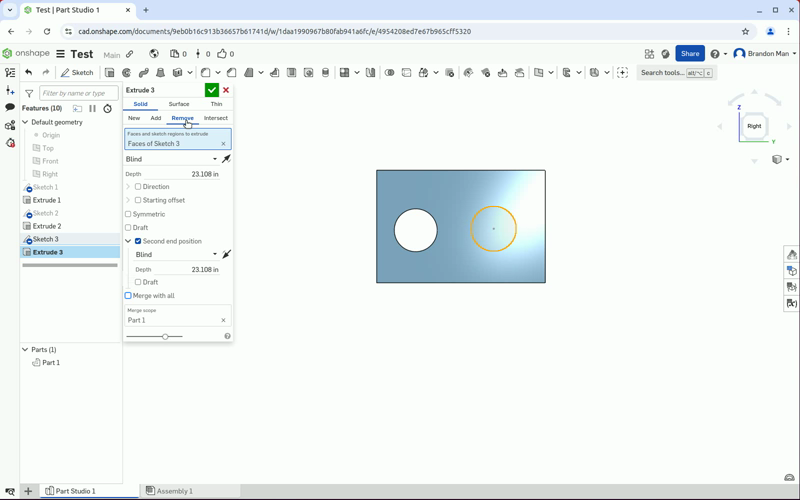
key(space)
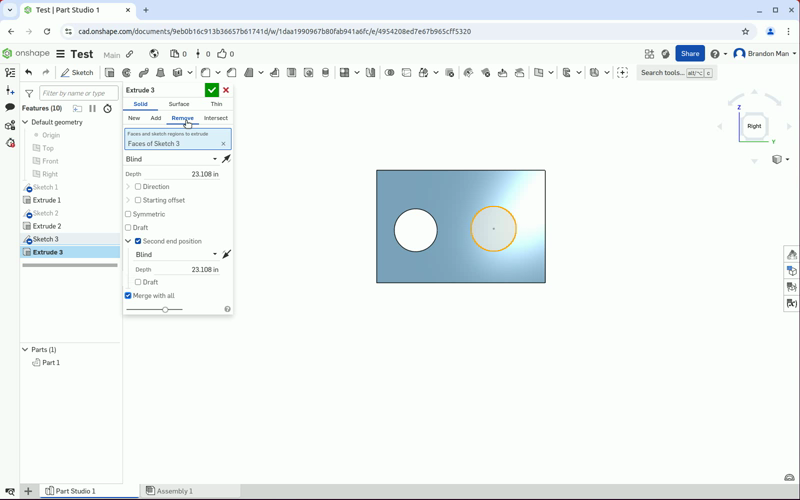
key(enter)
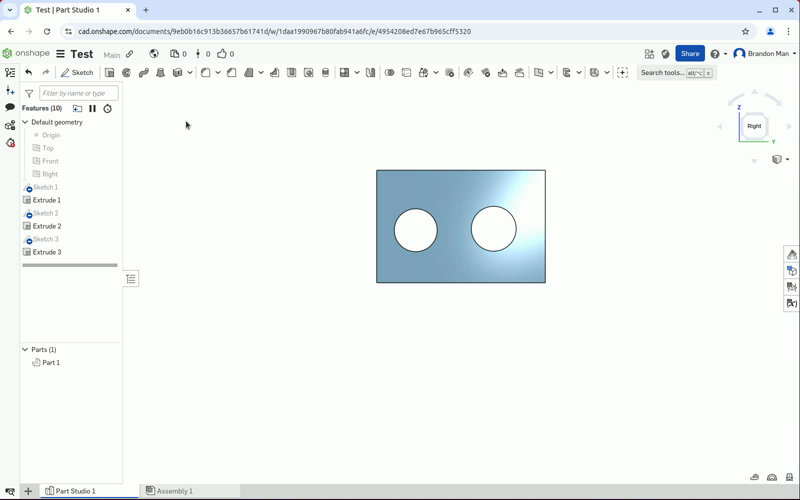
key(shift+h)
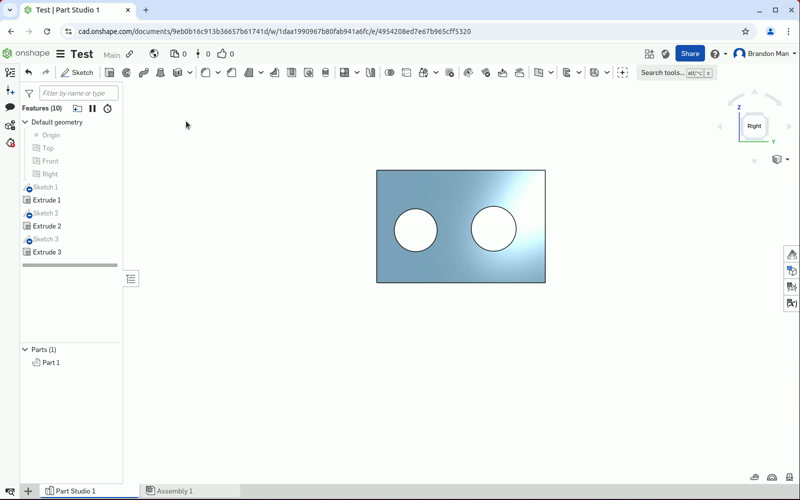
key(shift+h)
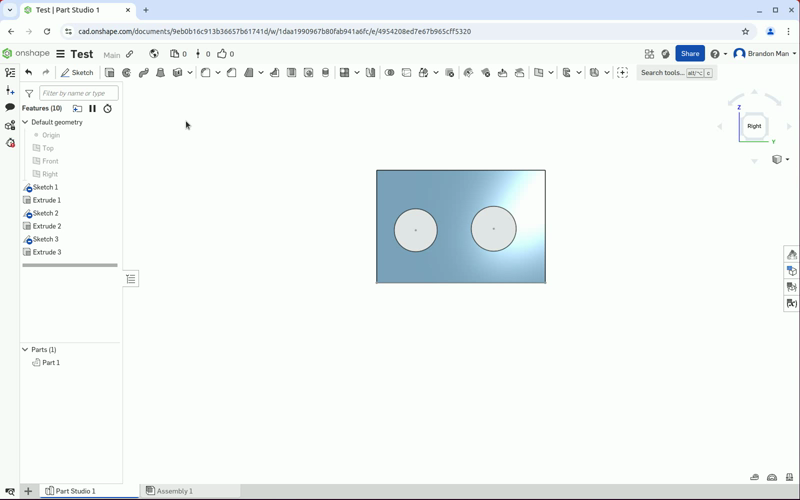
key(shift+7)
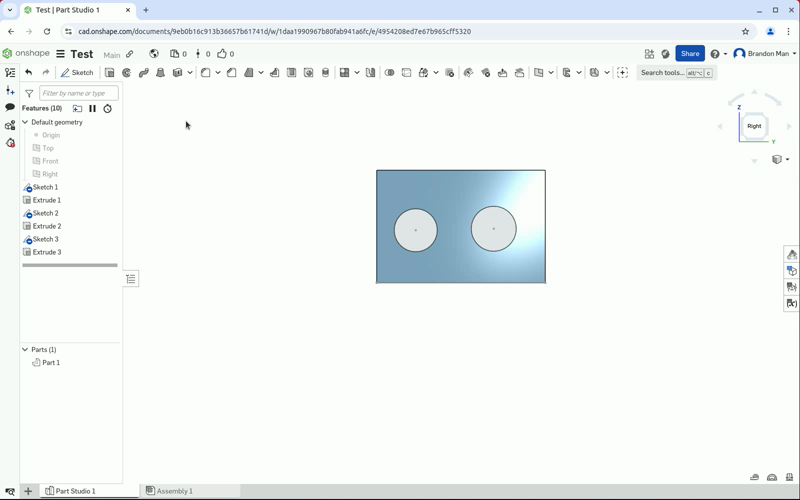
key(right, 2)
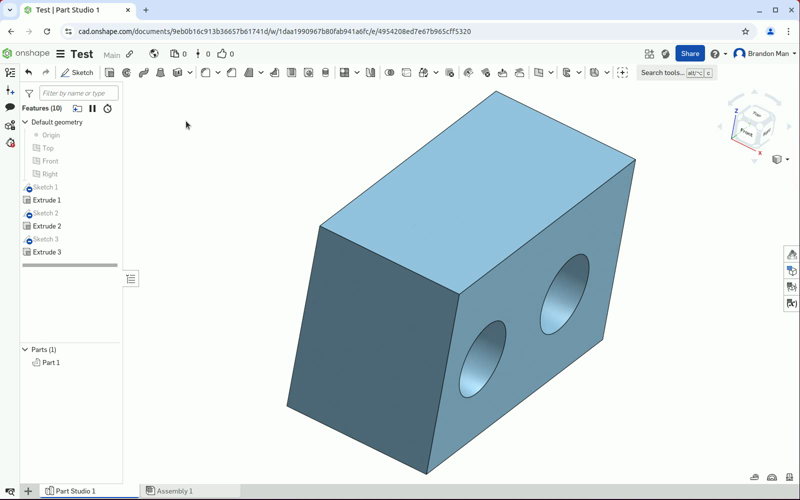
key(down, 2)
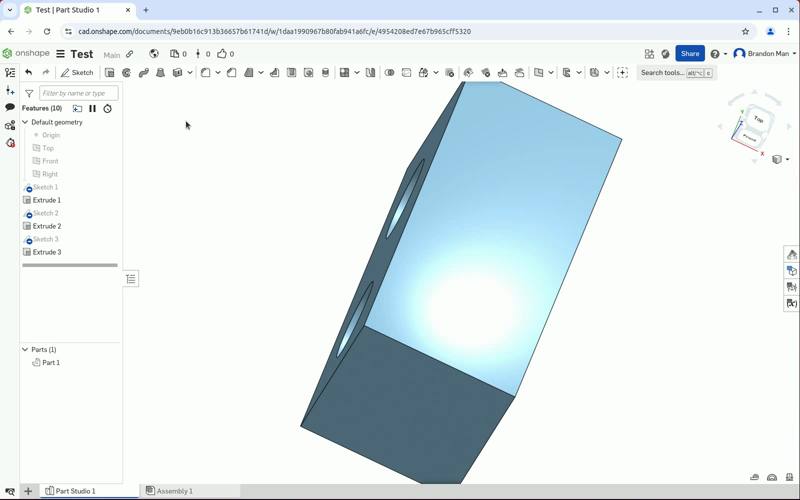
key(up, 2)
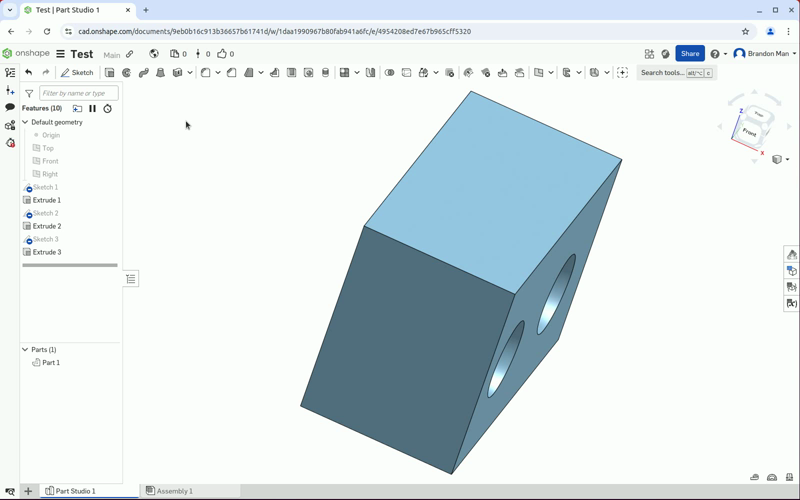
key(left, 2)
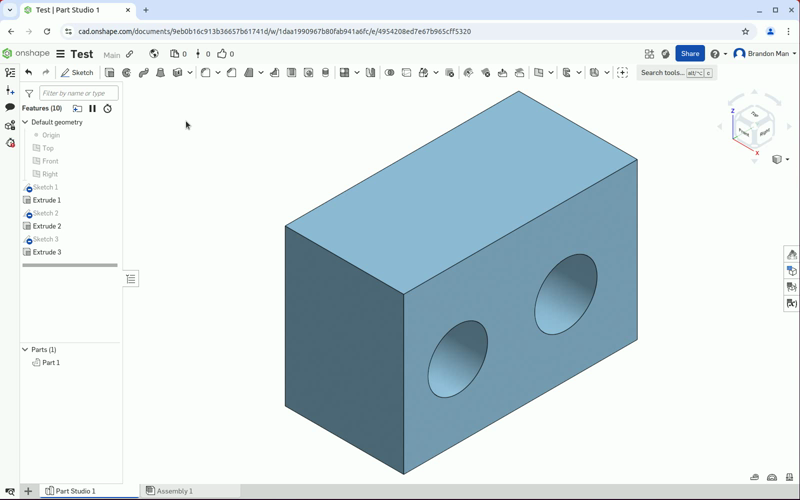
mouse_move(73, 189)
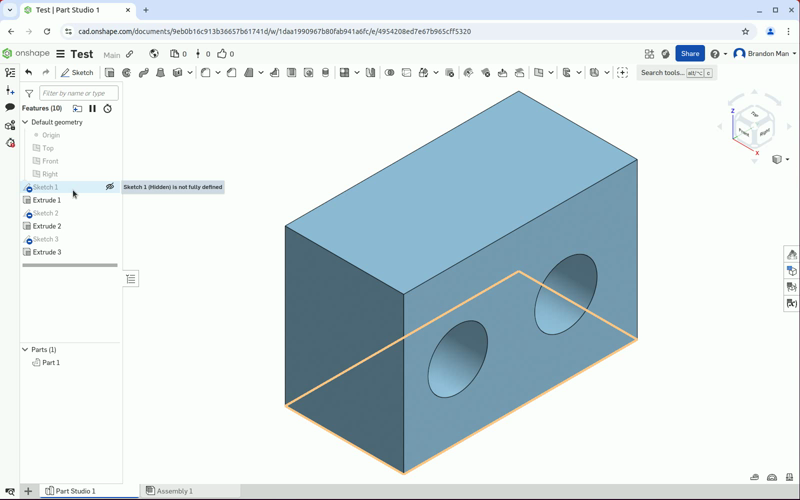
click(73, 189)